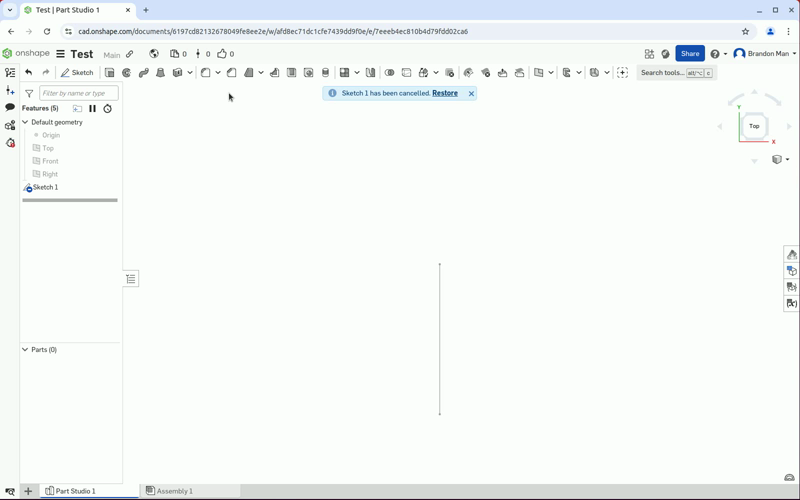
key(shift+h)
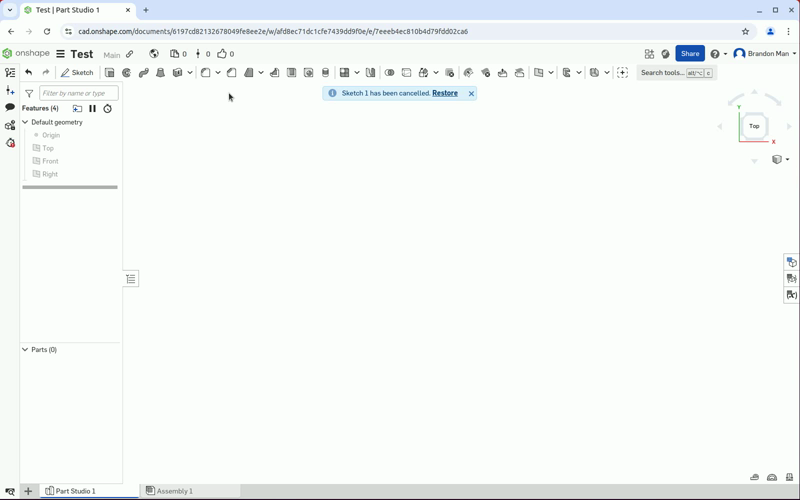
mouse_move(73, 352)
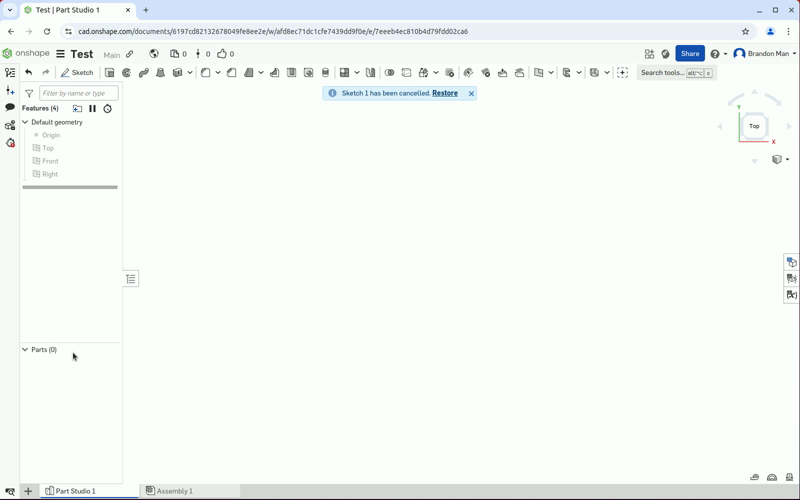
key(y)
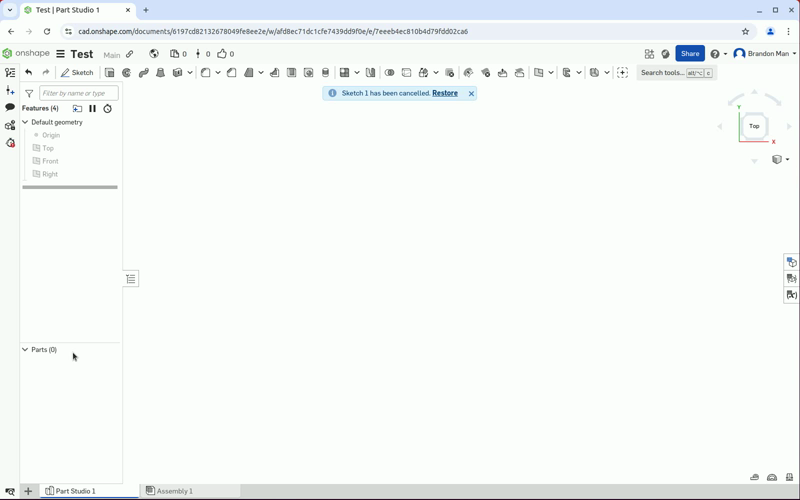
key(shift+p)
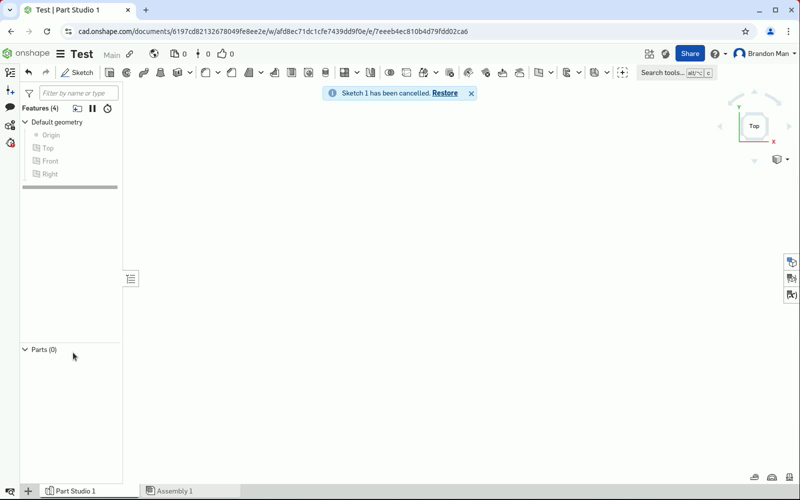
key(space)
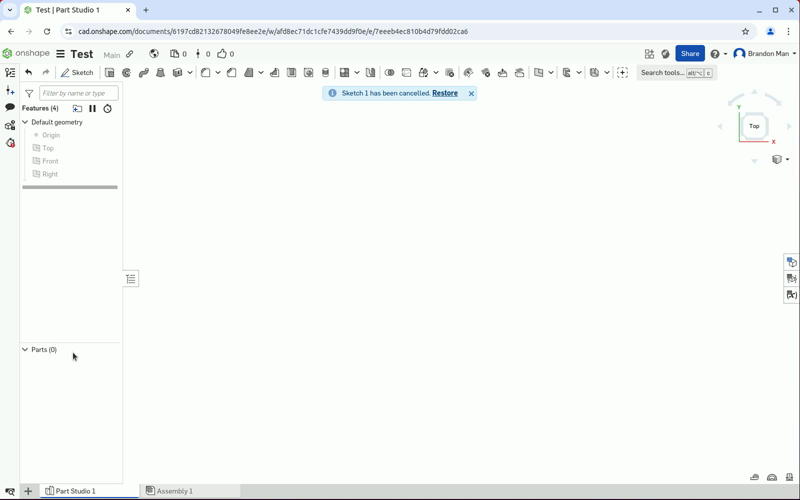
key_down(shift)
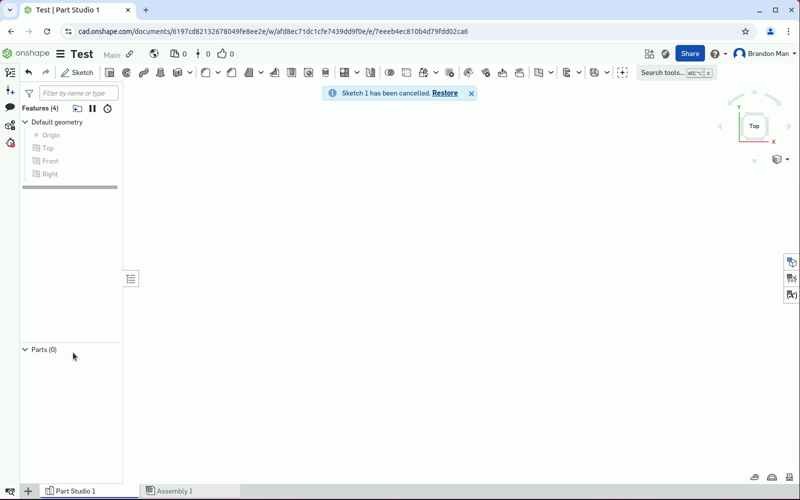
key(up)
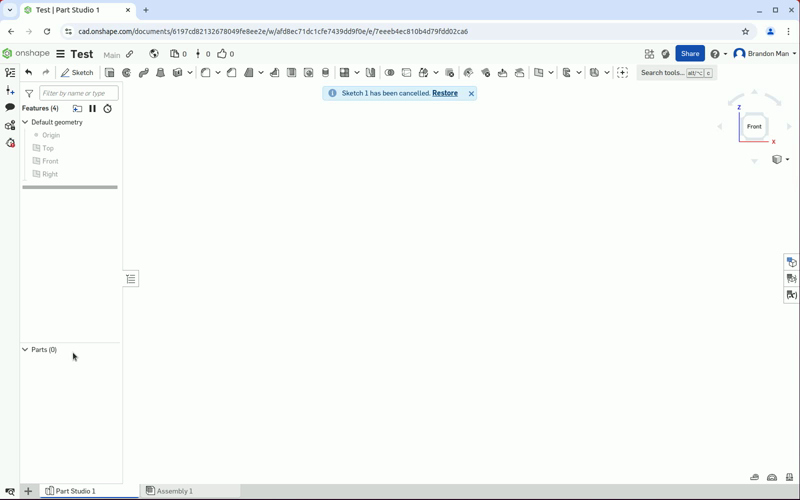
key_up(shift)
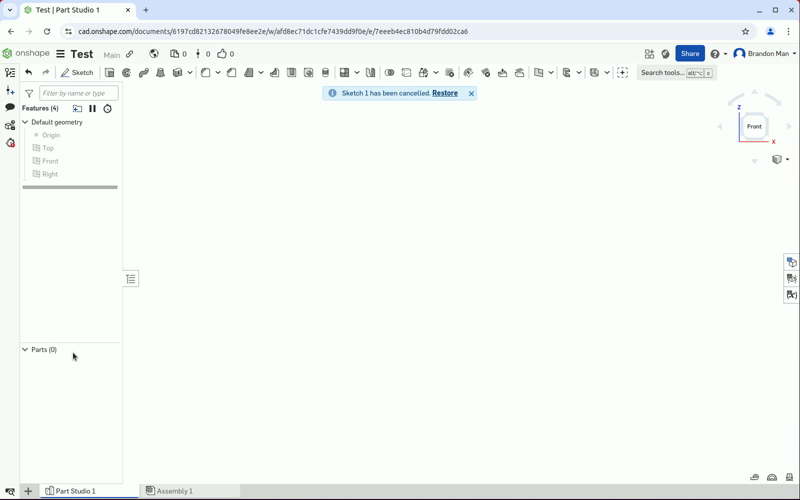
mouse_move(73, 352)
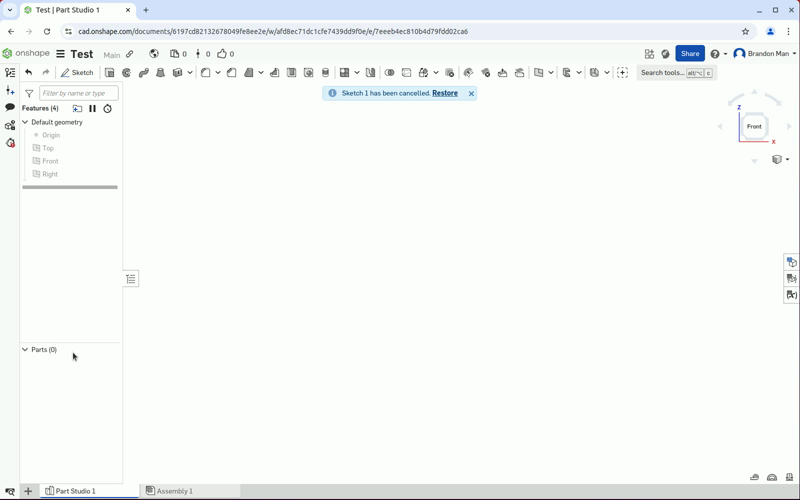
key(shift+y)
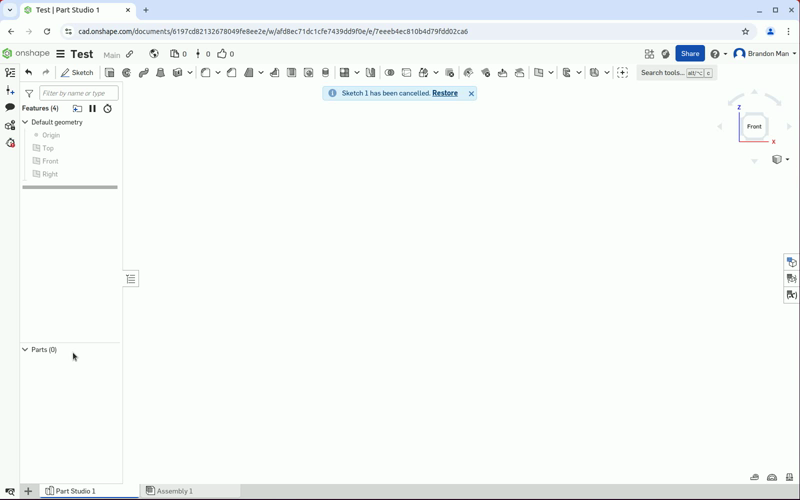
key(shift+s)
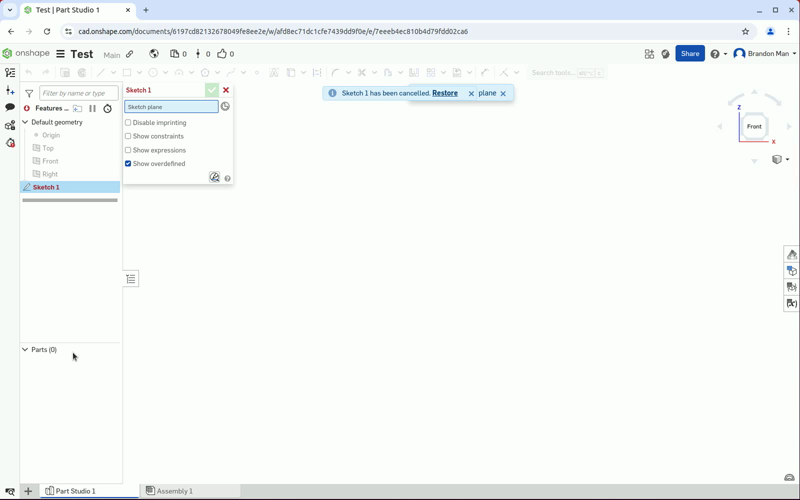
mouse_move(73, 163)
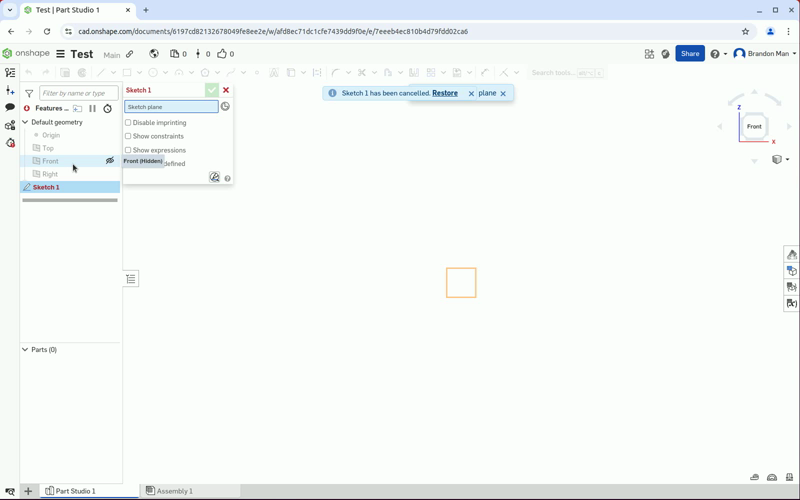
click(73, 163)
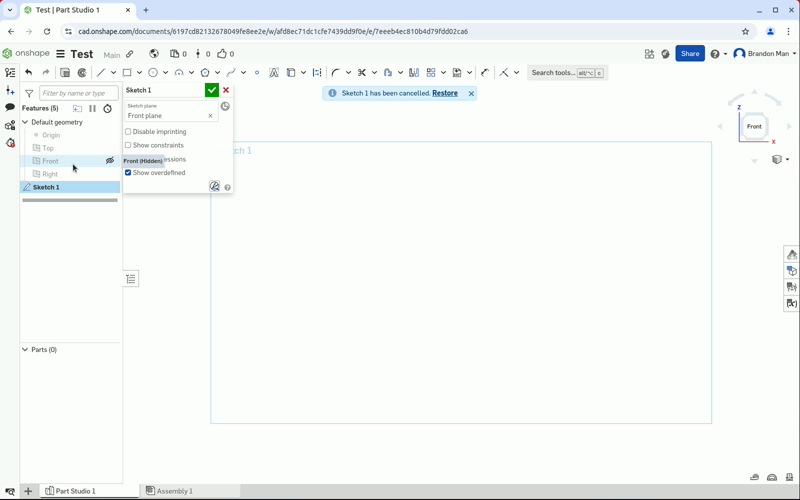
mouse_move(73, 352)
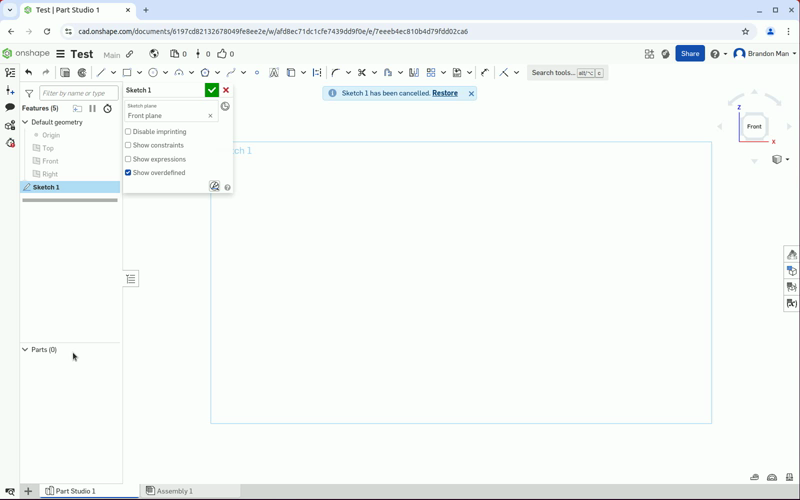
key(y)
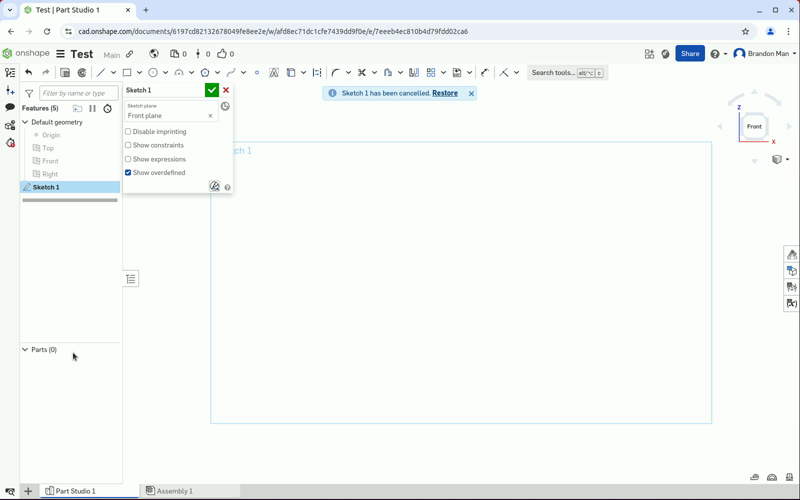
key(l)
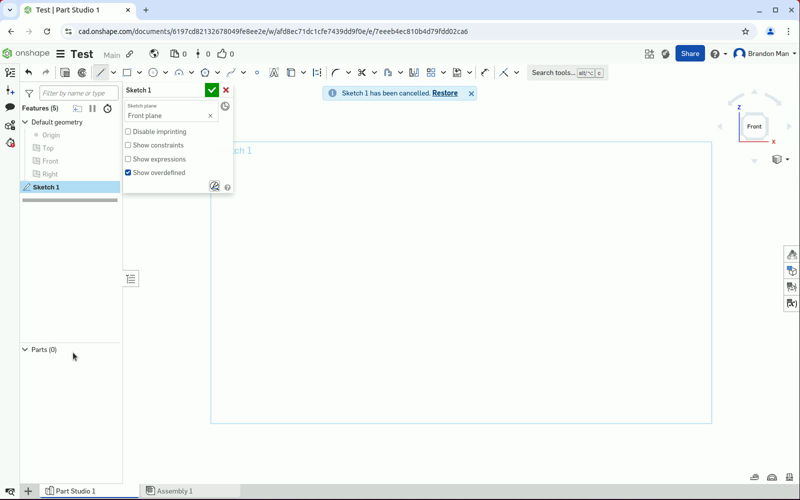
key_down(shift)
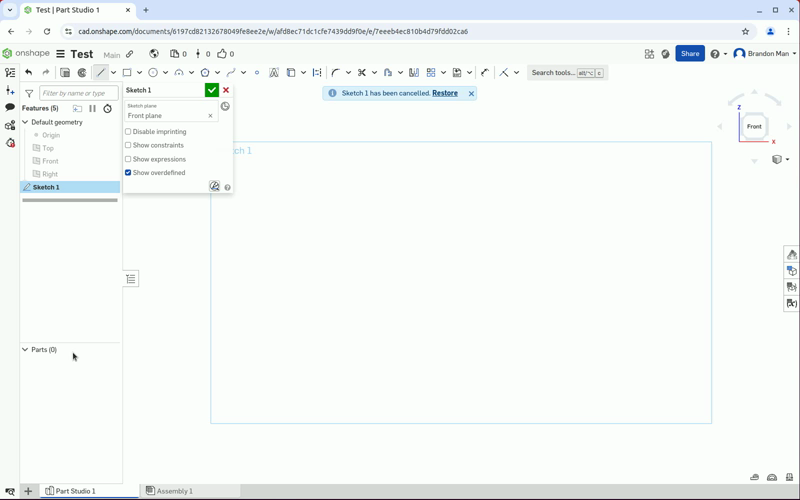
mouse_move(397, 273)
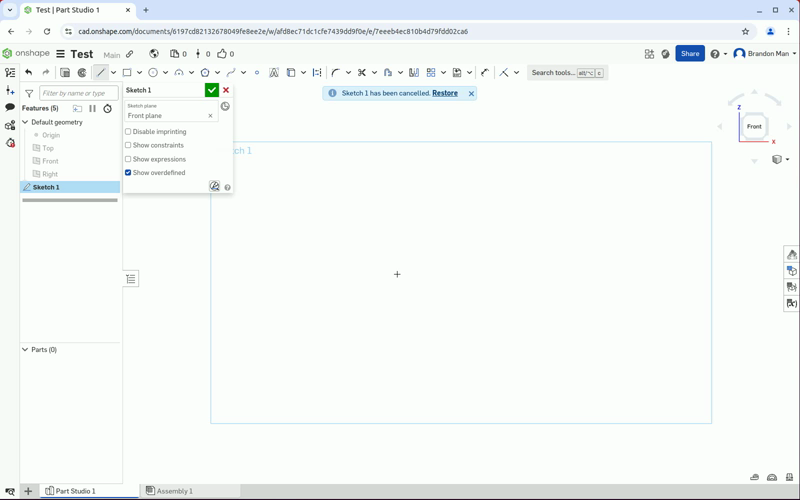
click(397, 273)
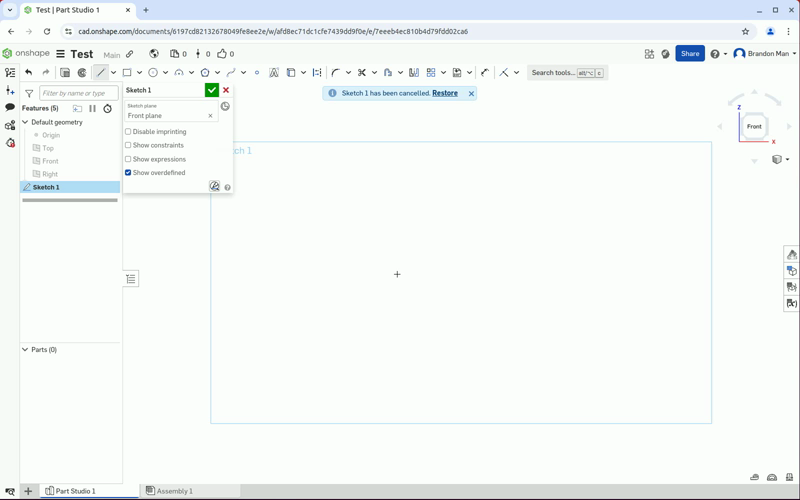
key_up(shift)
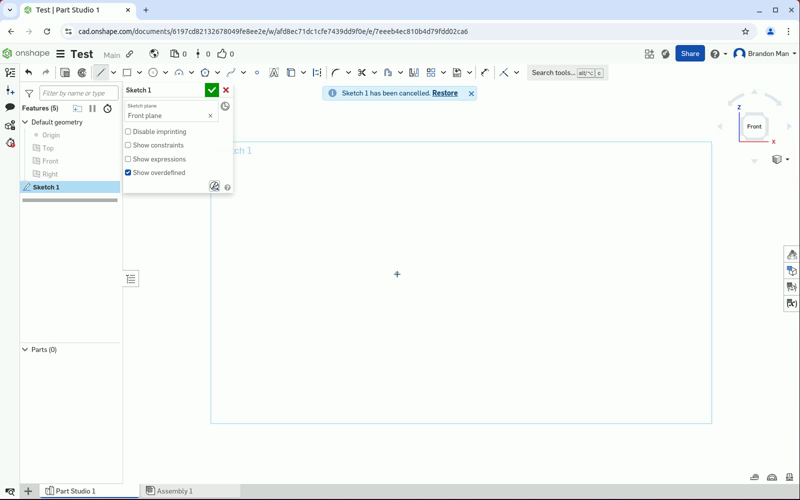
key_down(shift)
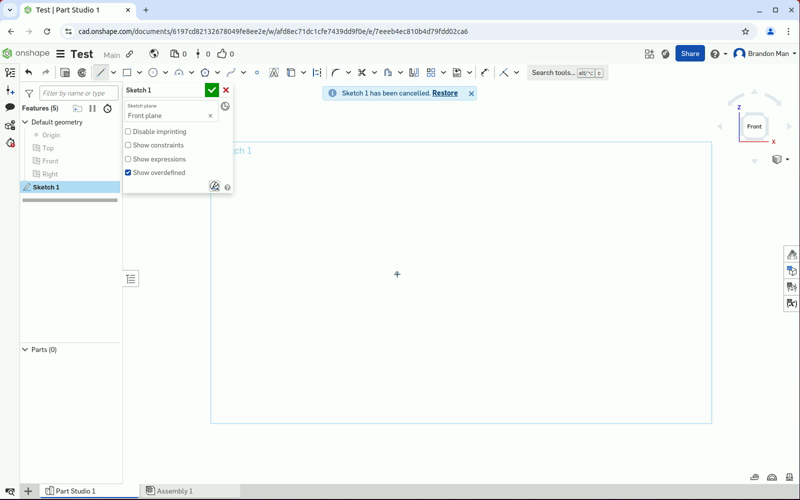
mouse_move(427, 273)
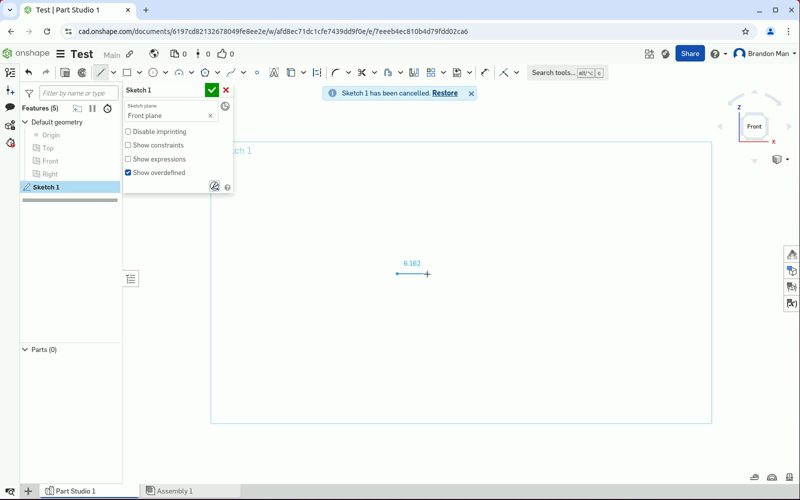
mouse_move(455, 273)
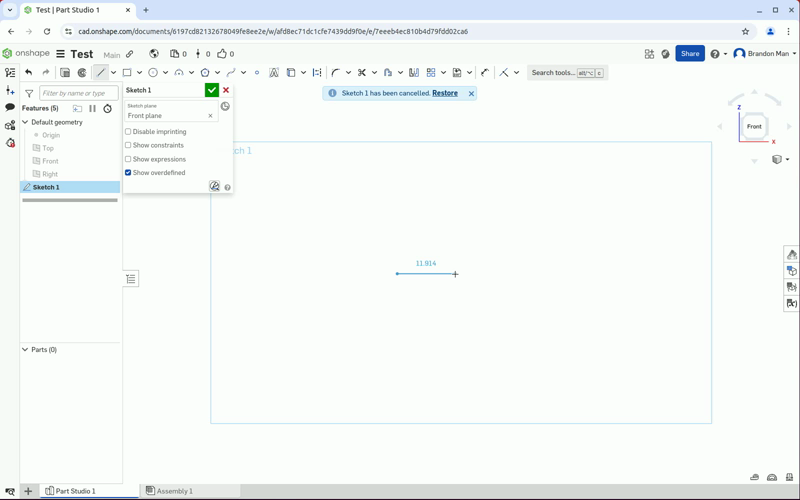
click(455, 273)
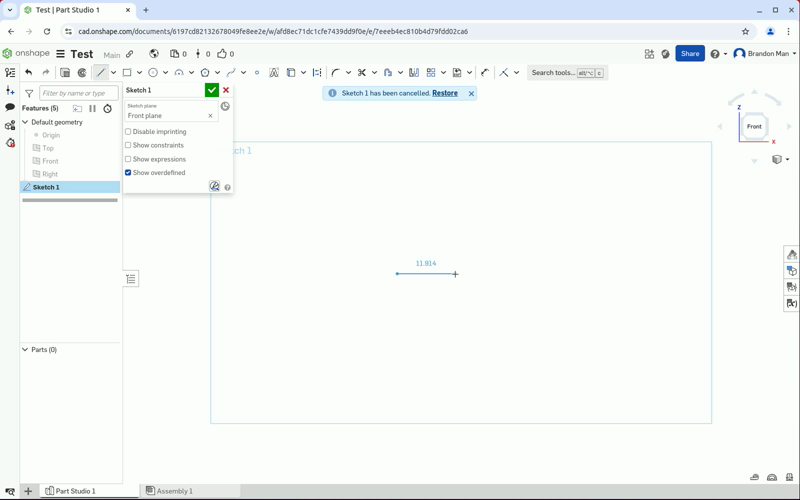
key_up(shift)
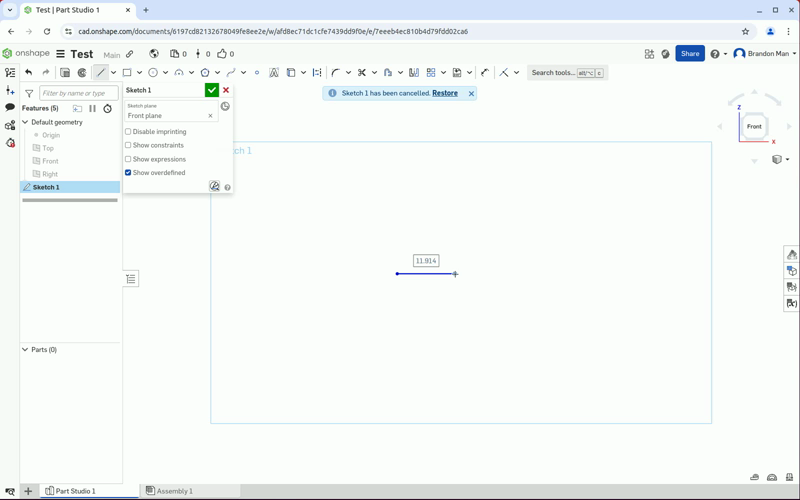
key_down(shift)
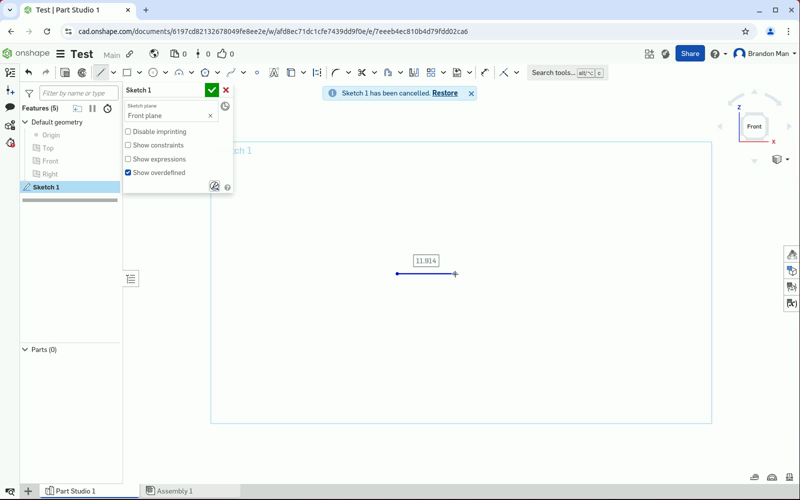
mouse_move(485, 273)
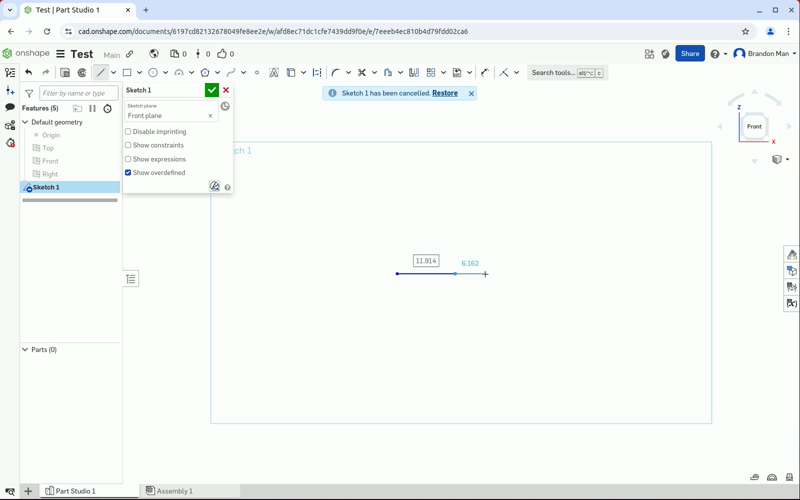
mouse_move(455, 224)
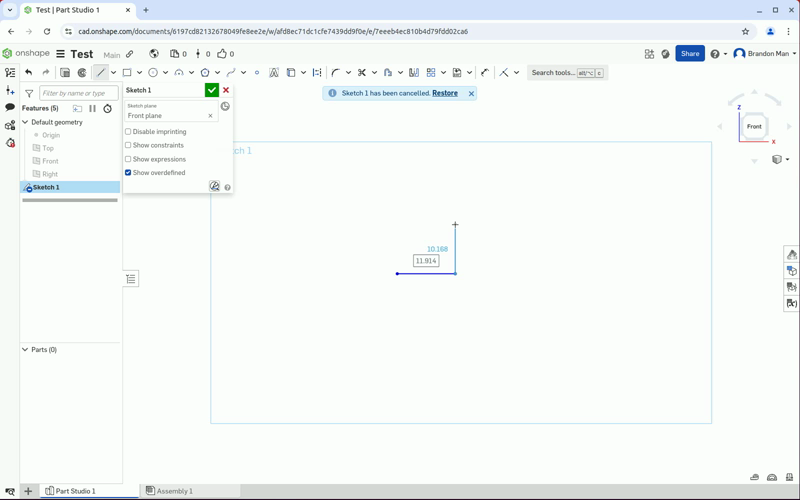
click(455, 224)
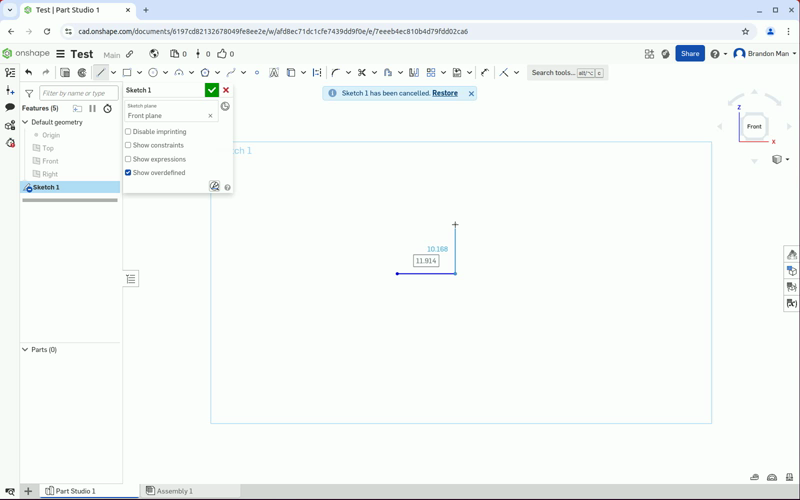
key_up(shift)
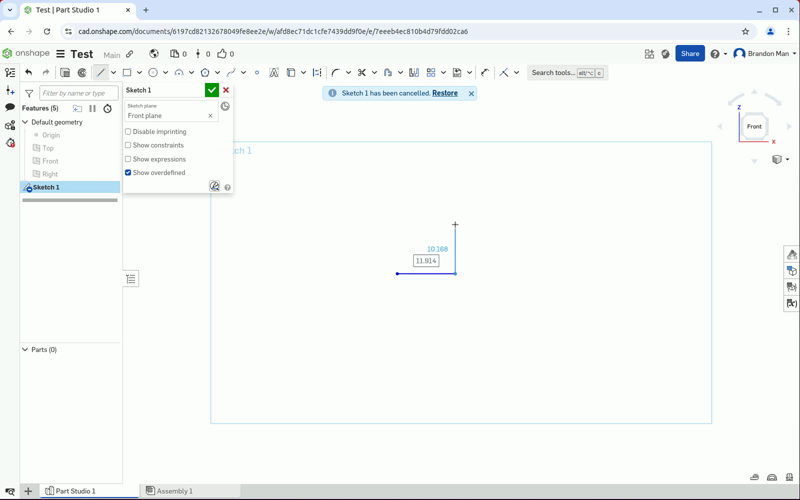
key_down(shift)
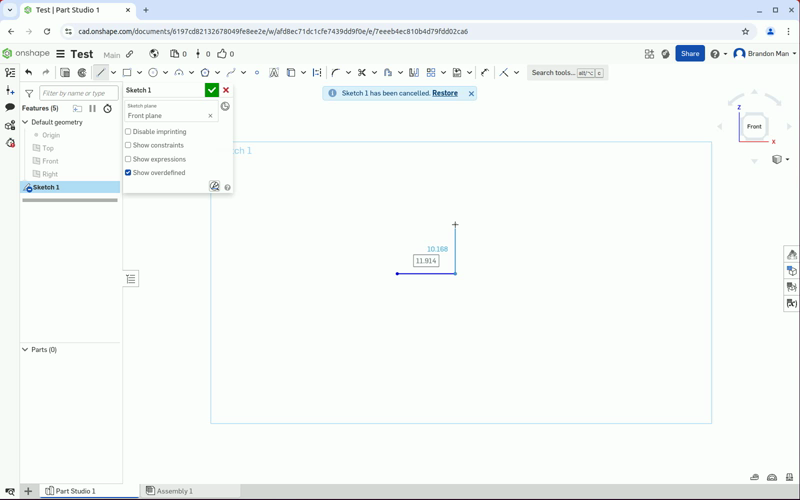
mouse_move(485, 224)
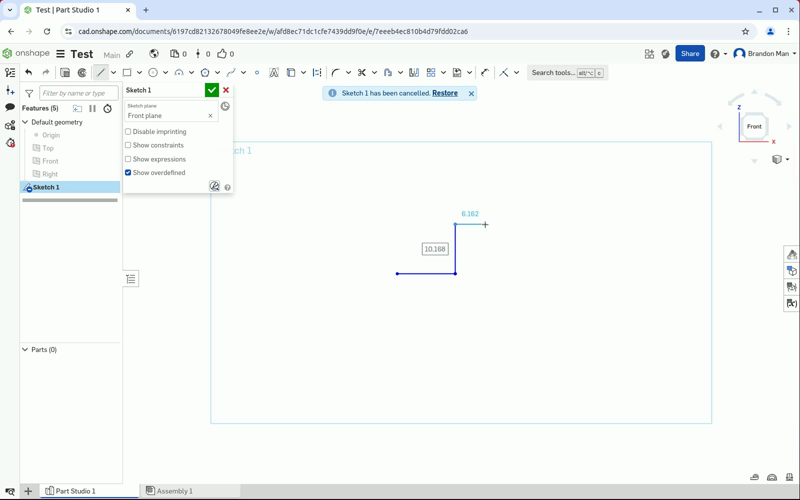
mouse_move(397, 224)
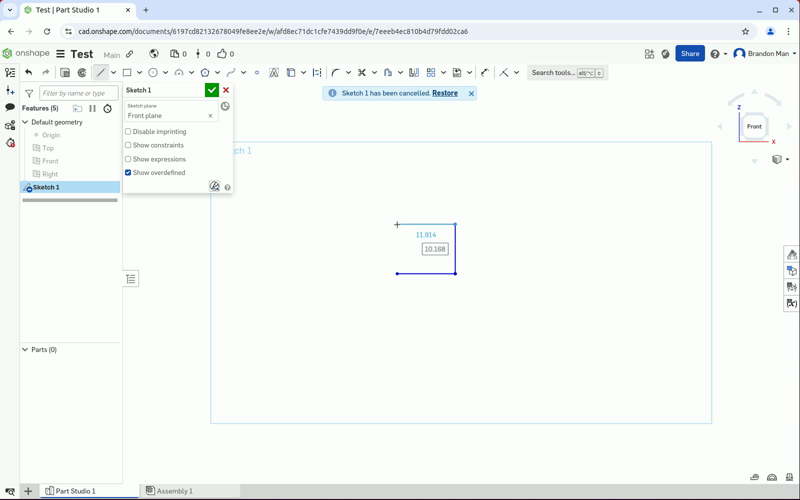
click(397, 224)
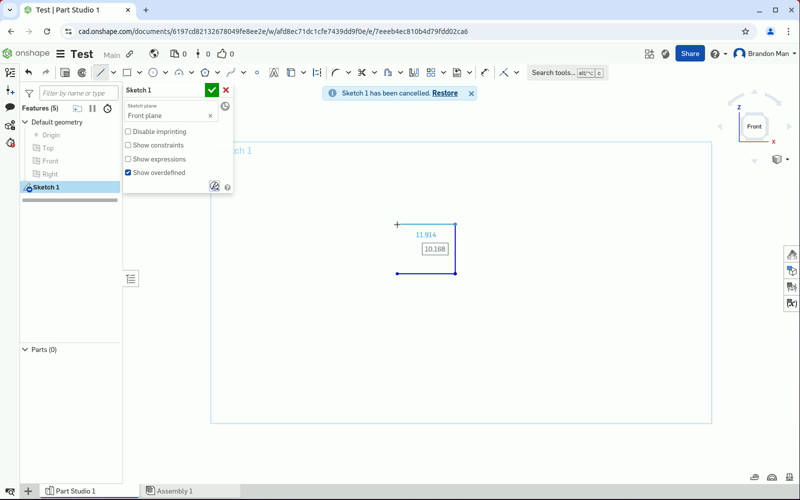
key_up(shift)
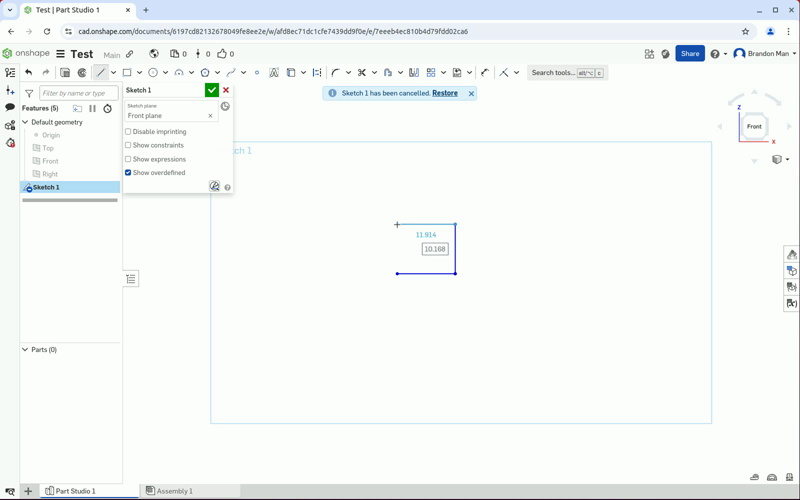
mouse_move(427, 224)
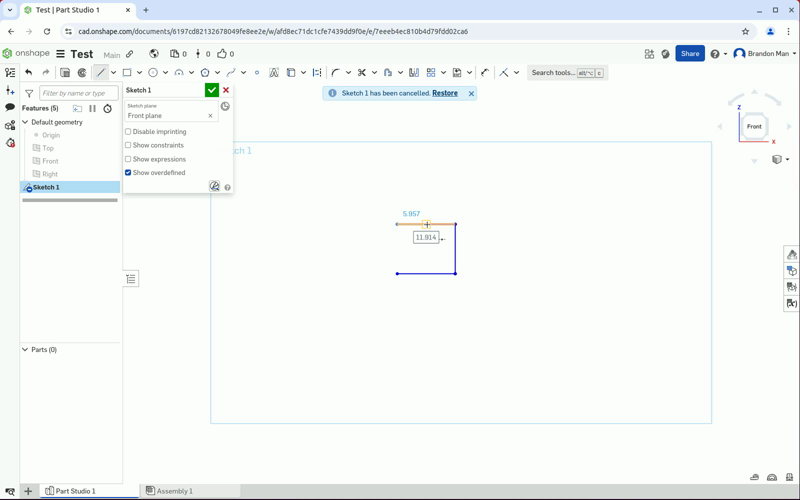
key_down(shift)
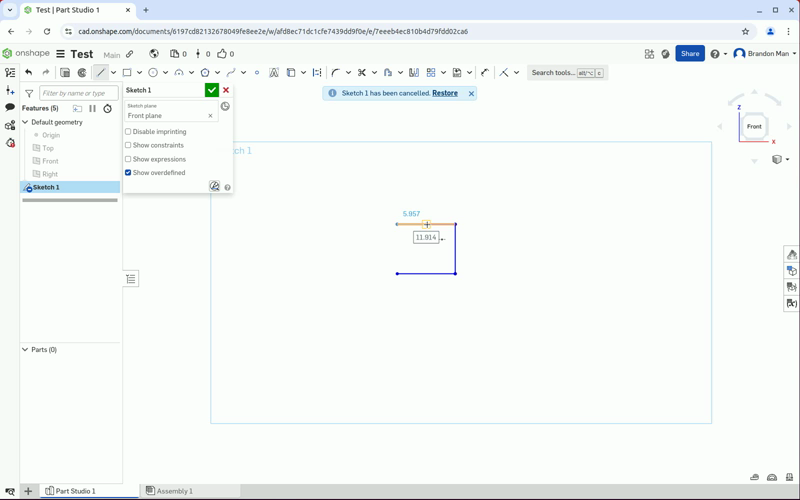
mouse_move(397, 273)
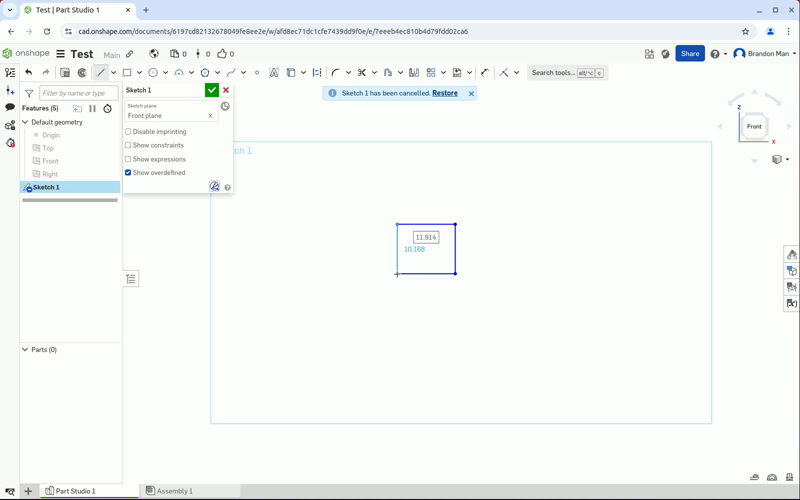
key_up(shift)
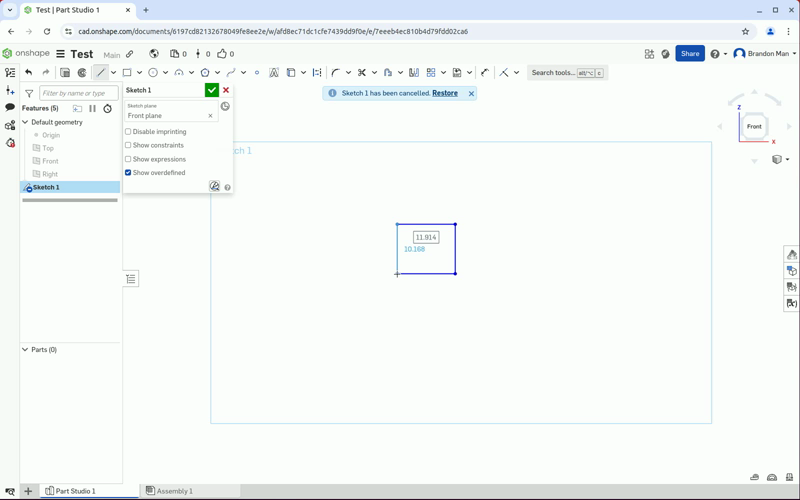
click(397, 273)
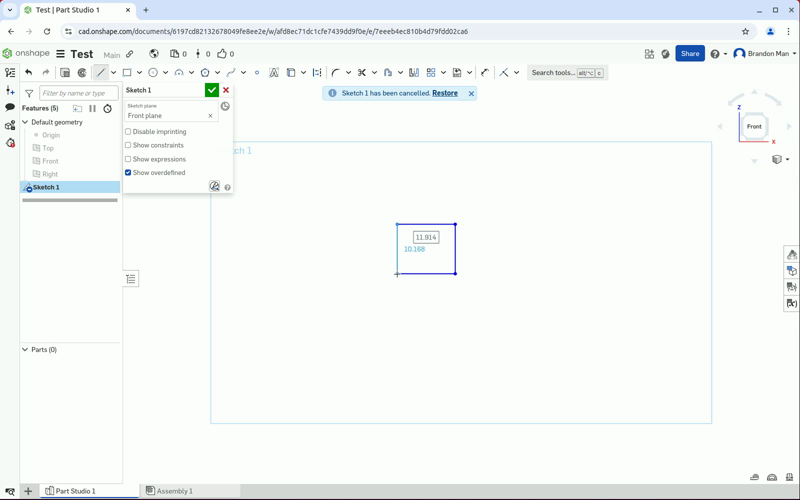
key(esc)
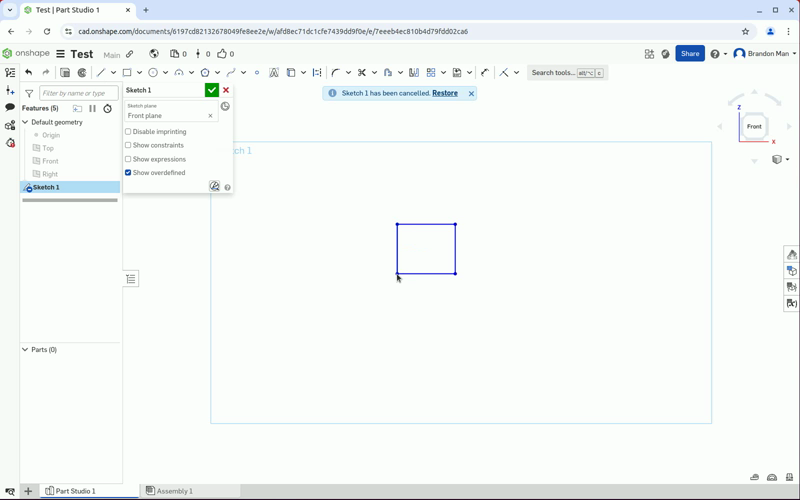
mouse_move(420, 269)
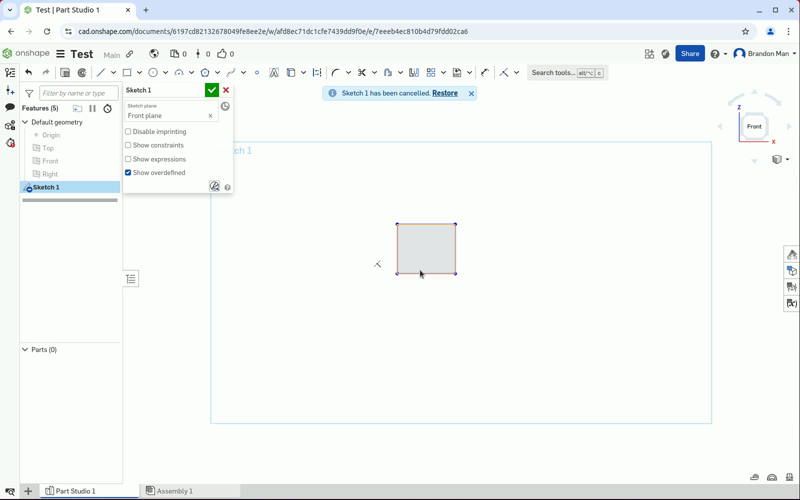
click(420, 269)
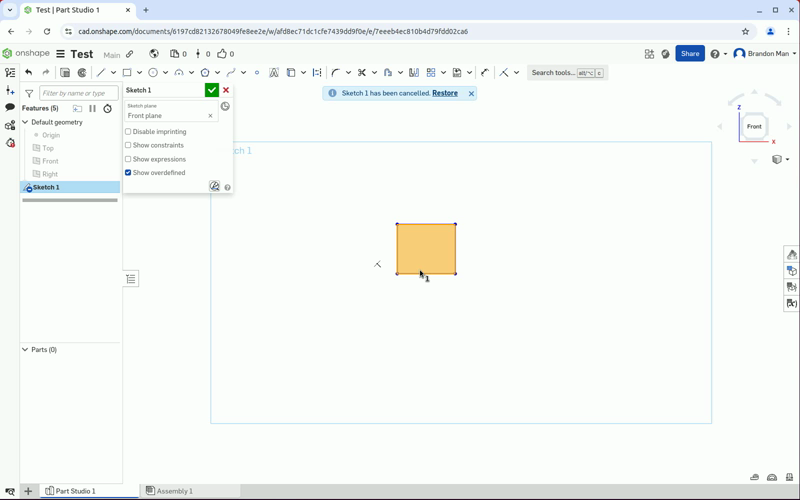
mouse_move(73, 352)
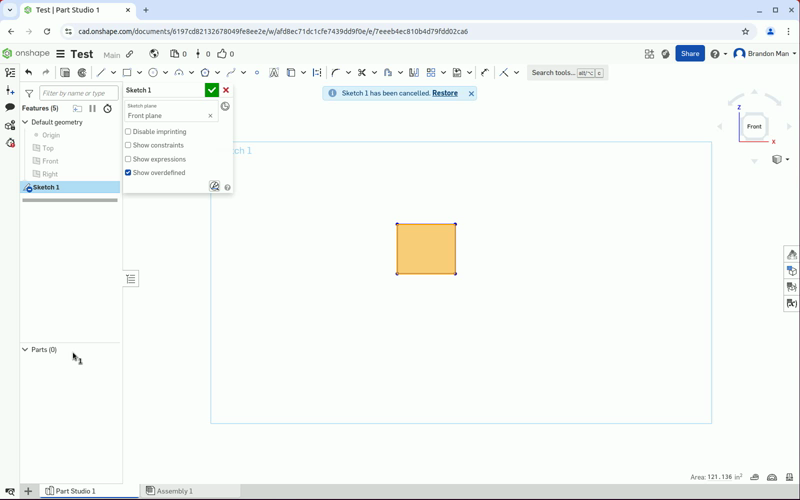
key(shift+y)
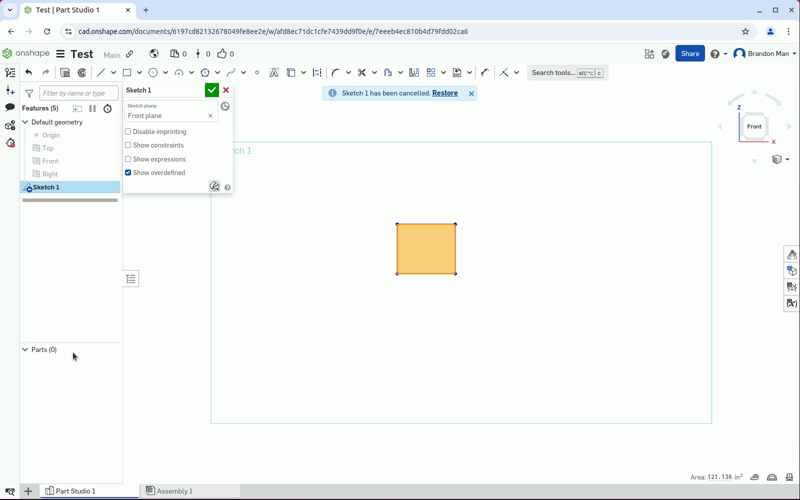
key(shift+e)
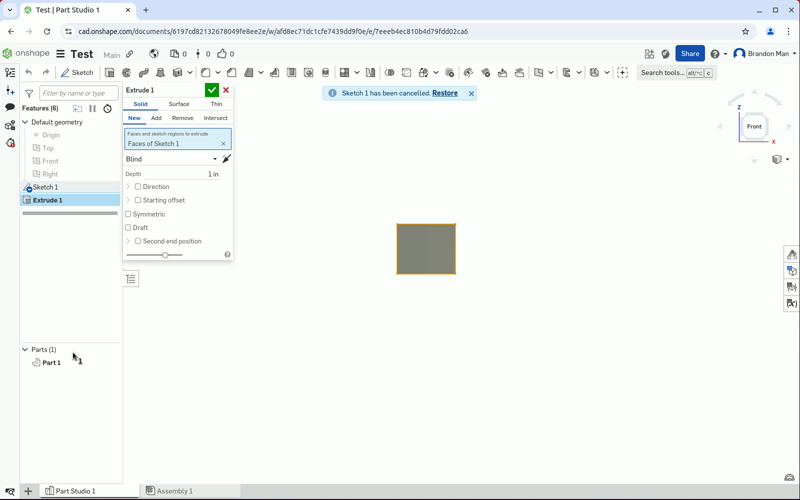
mouse_move(143, 106)
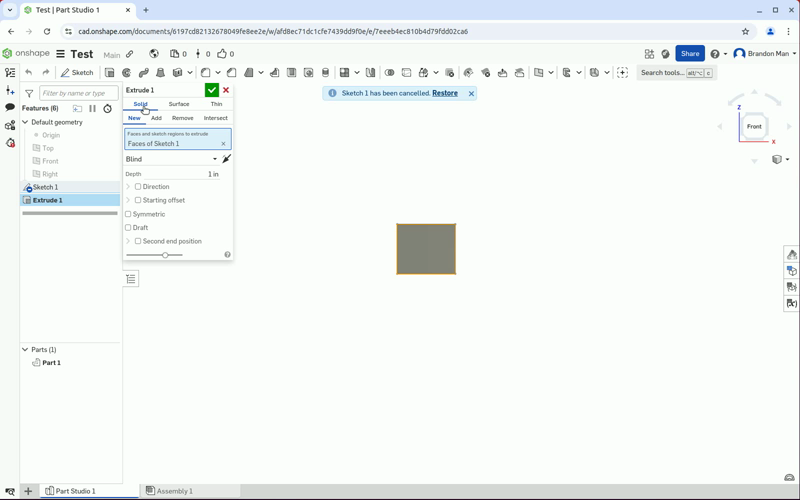
click(143, 106)
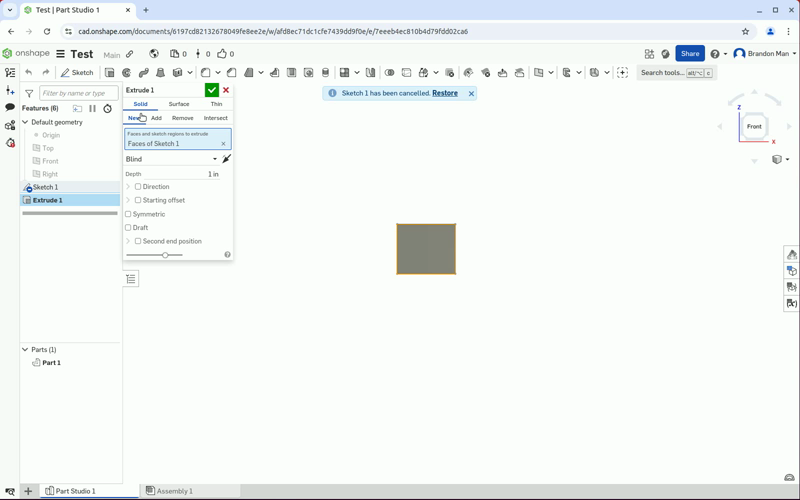
mouse_move(137, 120)
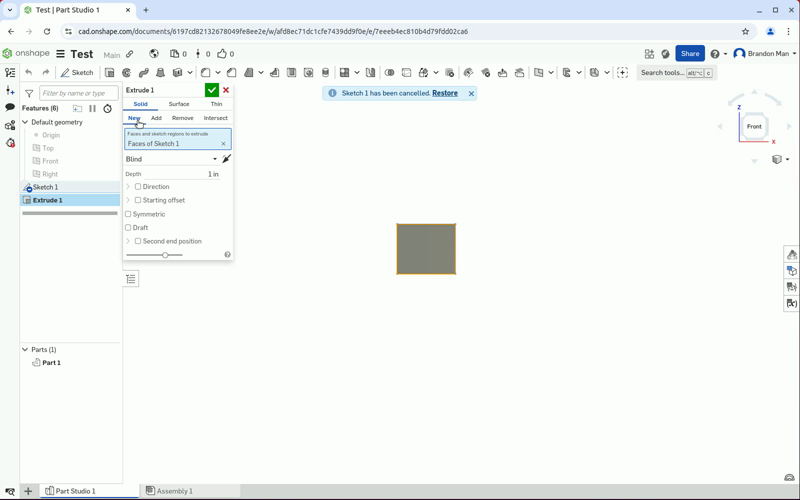
click(137, 120)
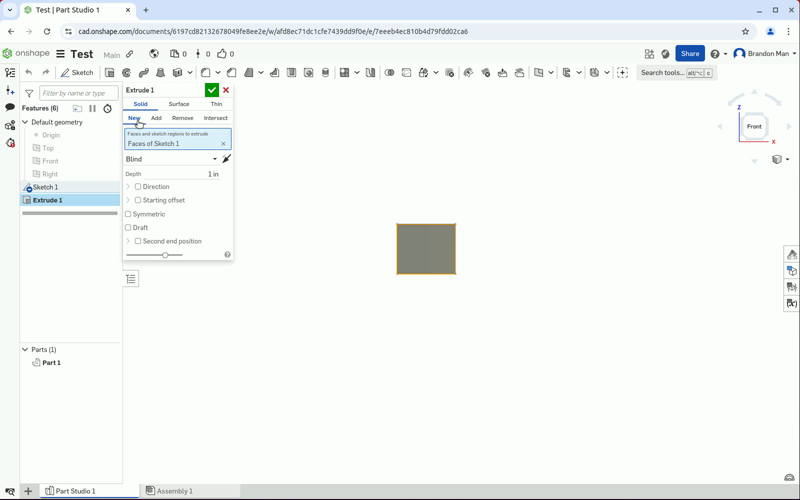
key(tab, 4)
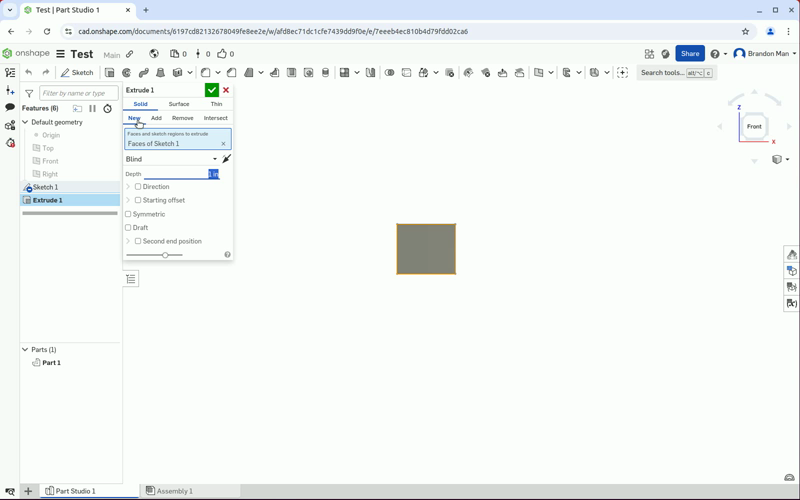
text(7.703)
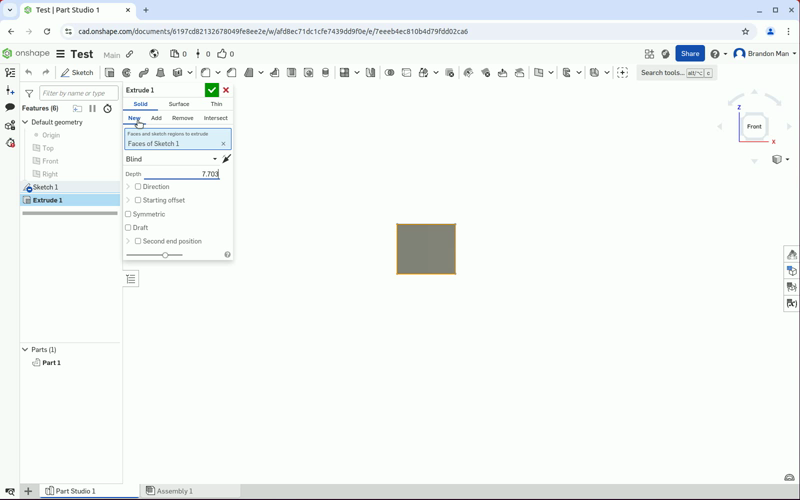
key(enter)
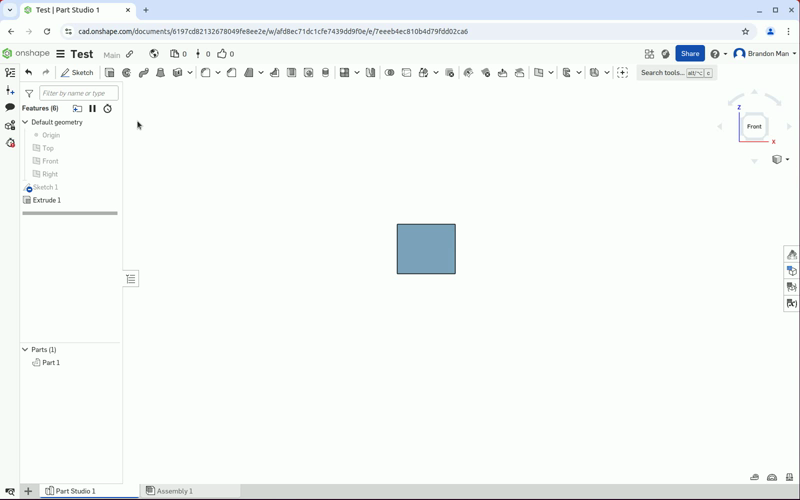
key(shift+h)
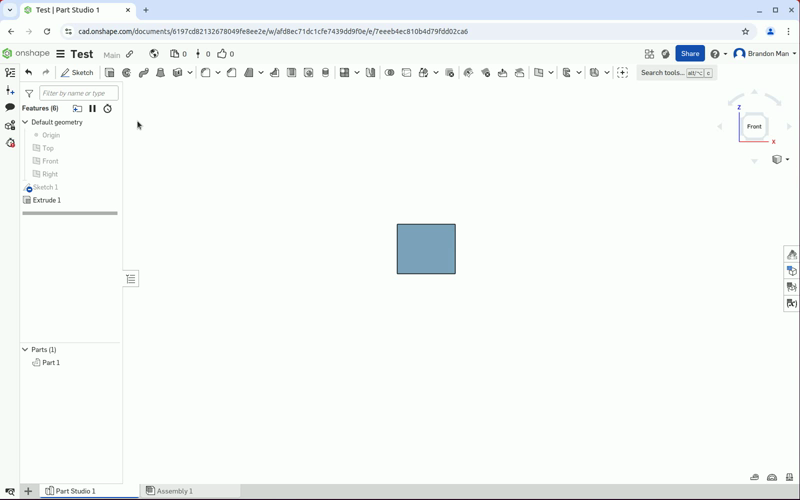
key(shift+h)
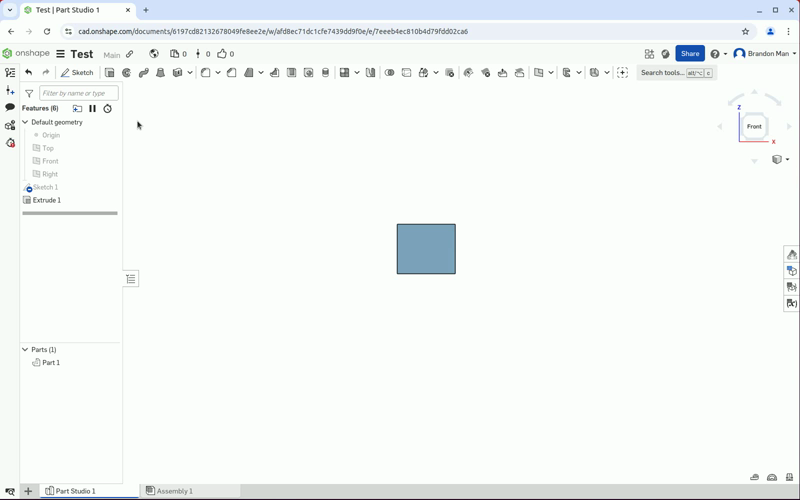
mouse_move(73, 189)
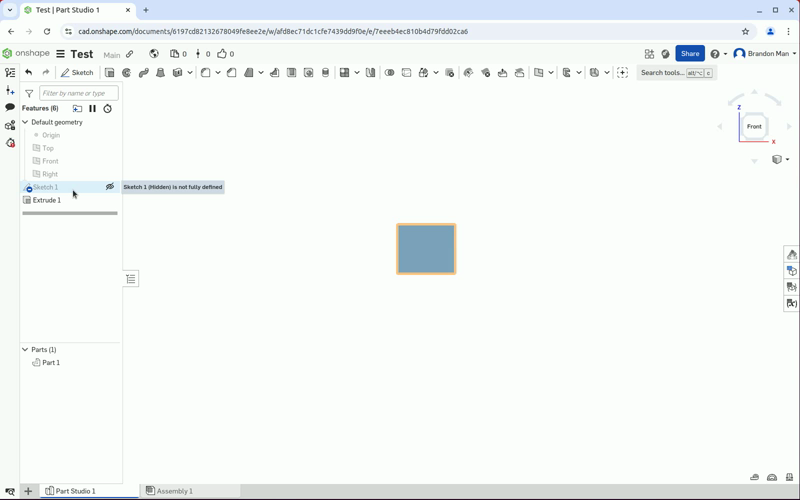
click(73, 189)
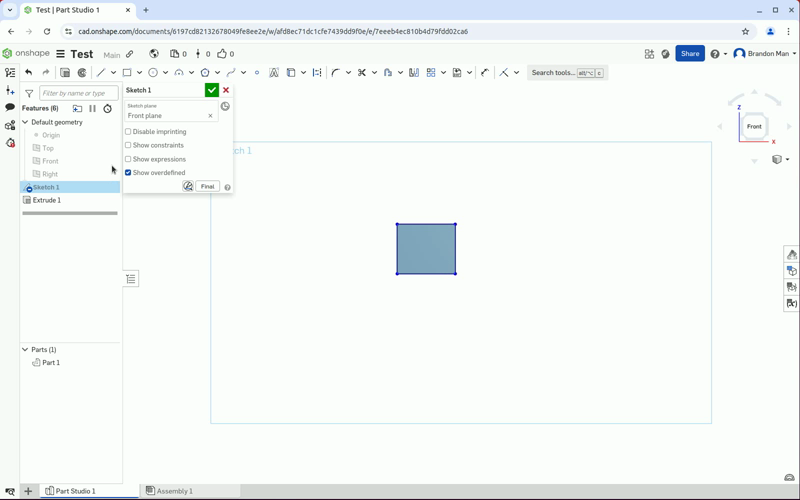
mouse_move(229, 92)
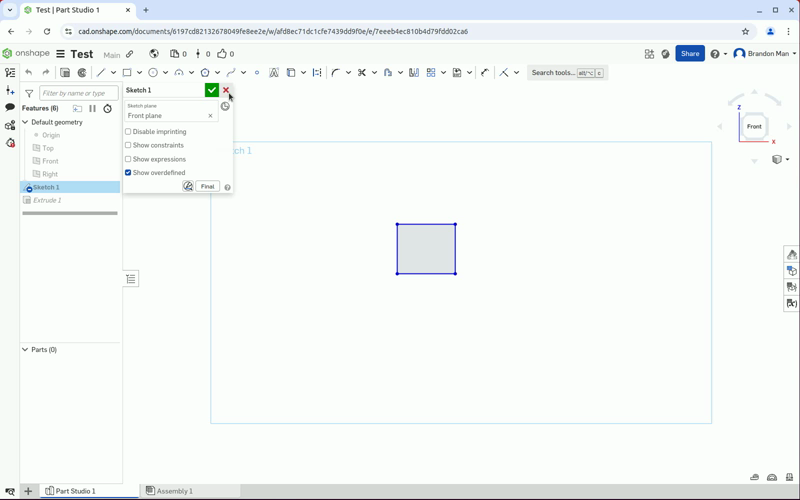
click(229, 92)
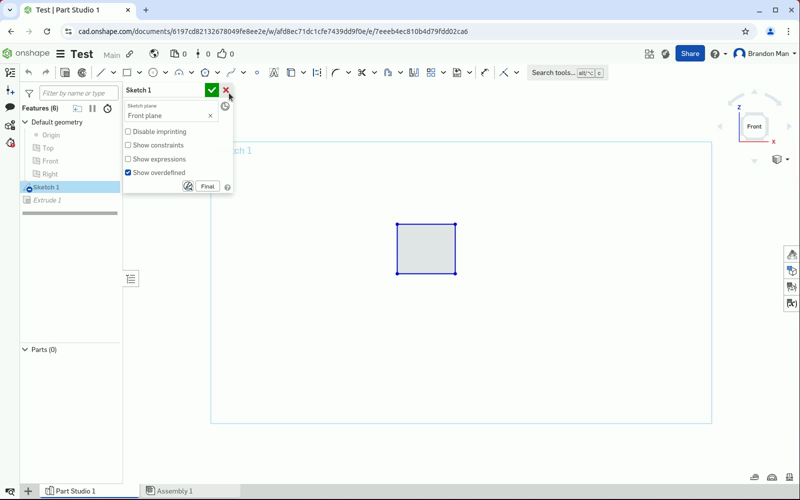
key(shift+s)
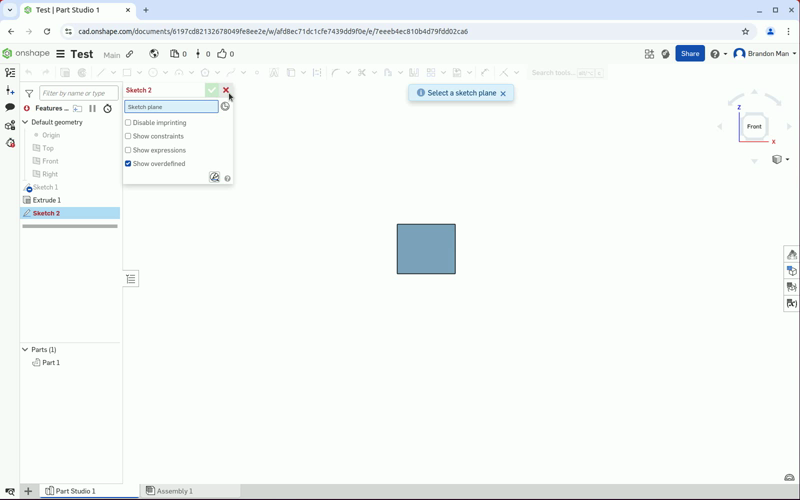
mouse_move(73, 163)
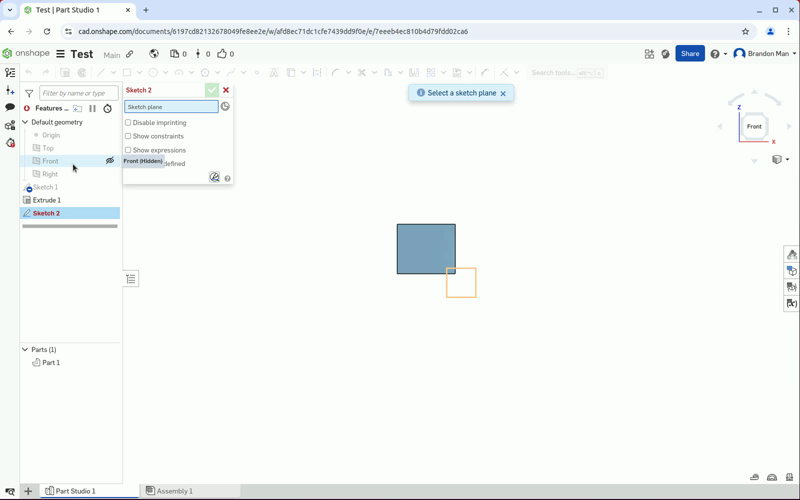
click(73, 163)
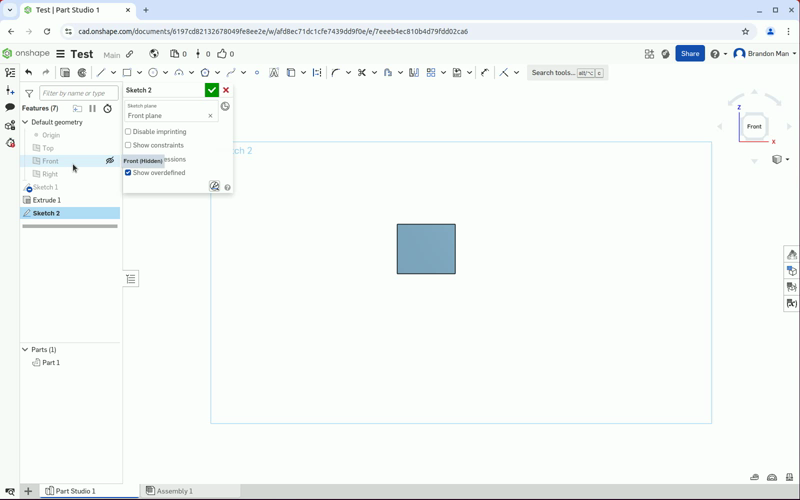
mouse_move(73, 352)
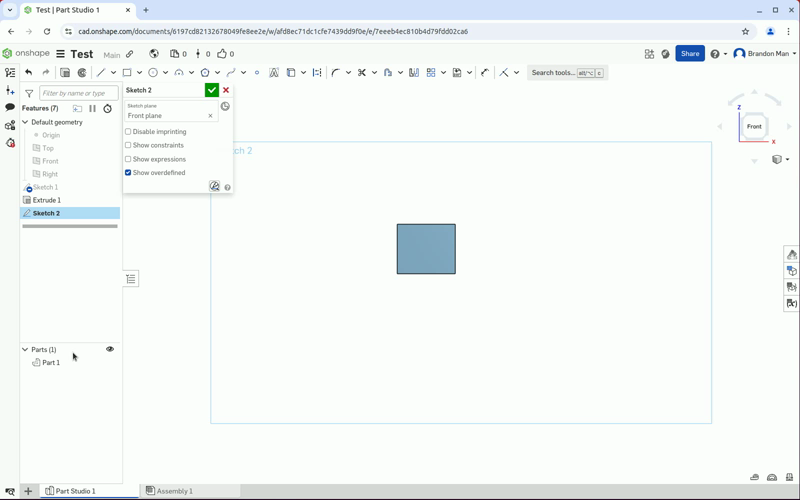
key(y)
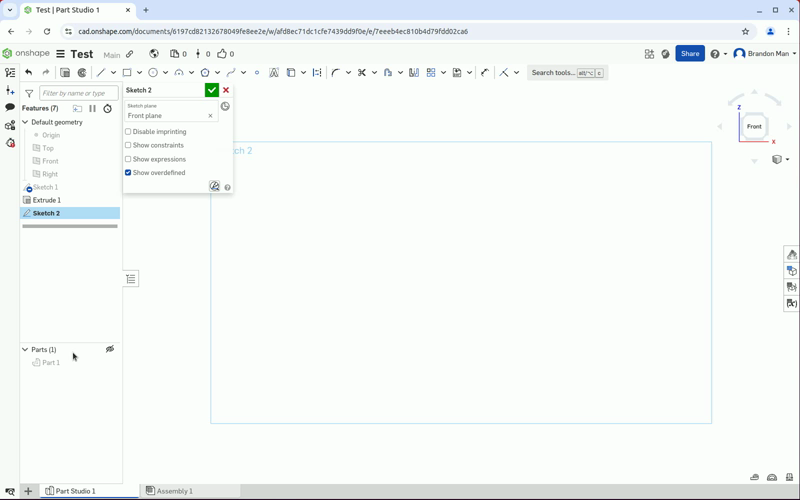
key(l)
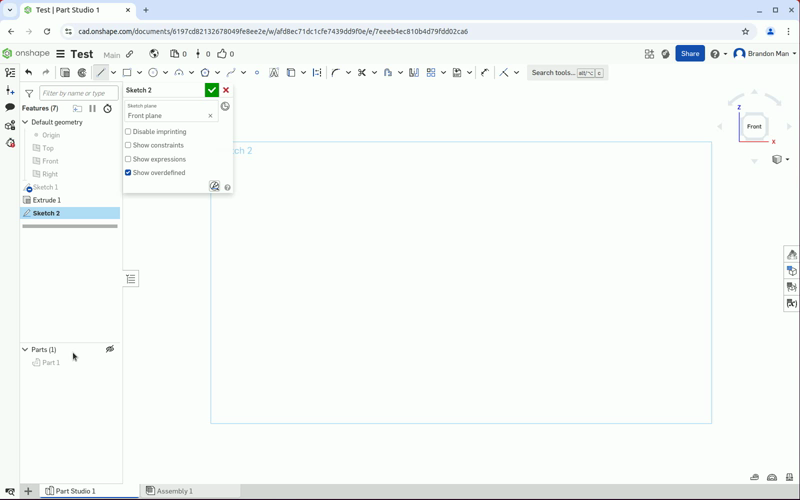
key_down(shift)
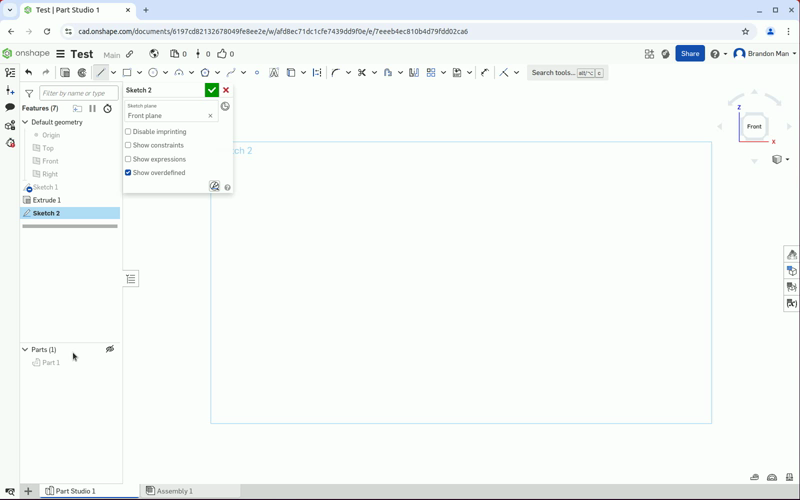
mouse_move(357, 244)
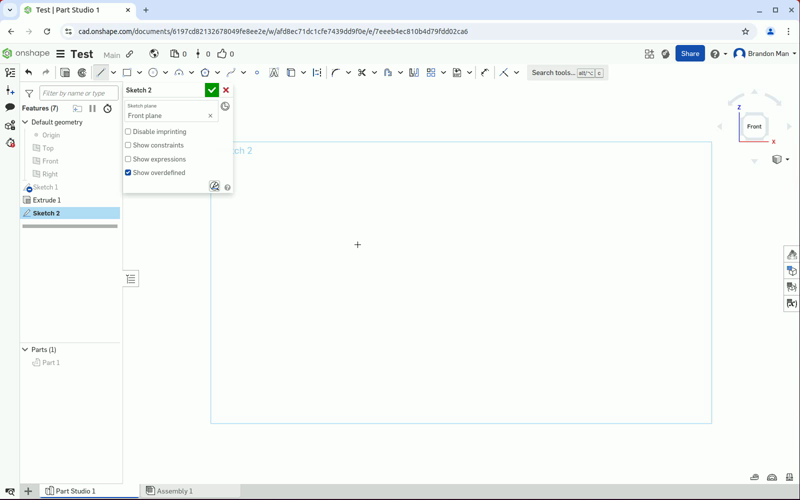
click(357, 244)
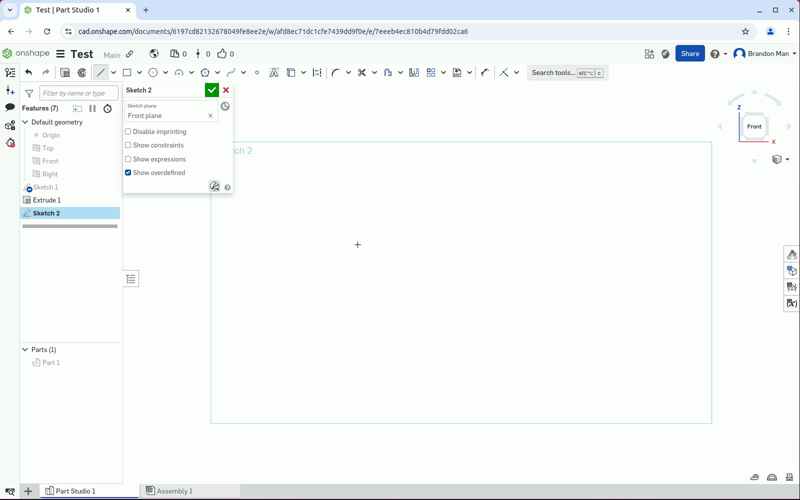
key_up(shift)
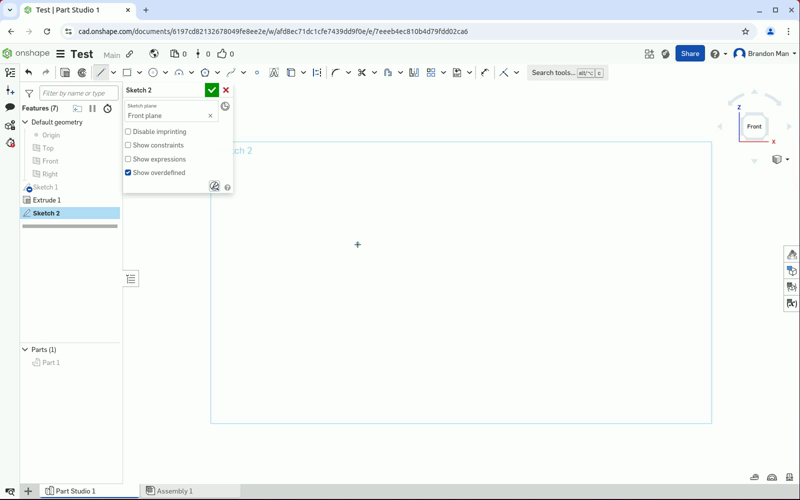
key_down(shift)
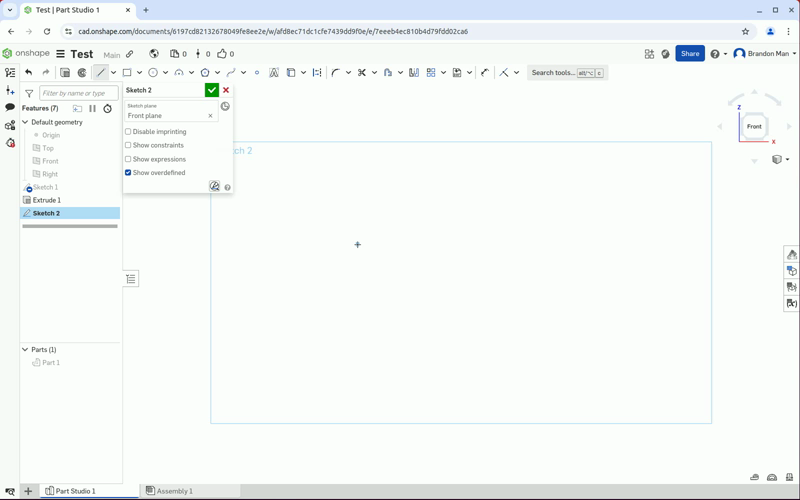
mouse_move(450, 192)
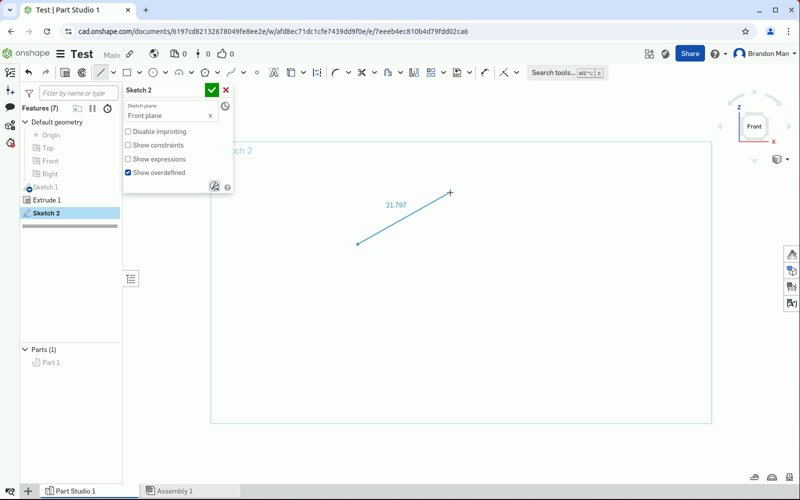
click(450, 192)
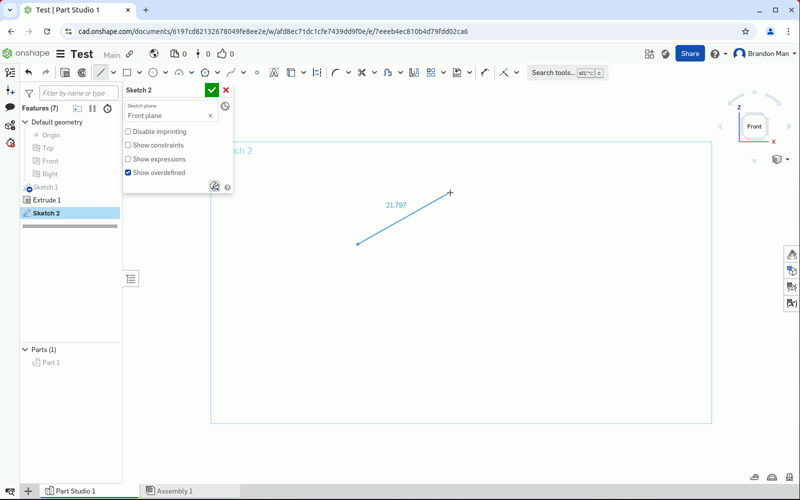
key_up(shift)
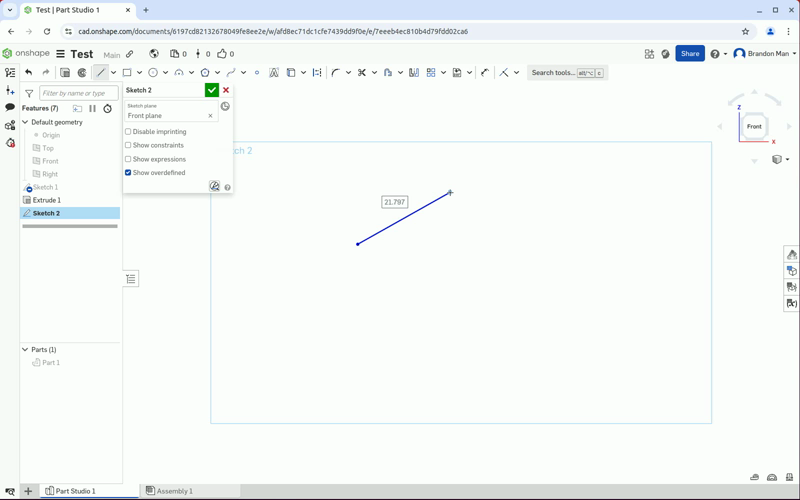
key_down(shift)
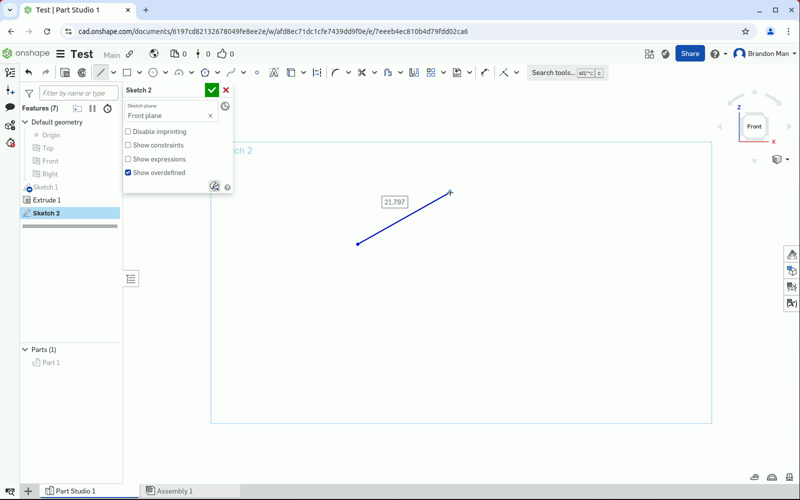
mouse_move(361, 192)
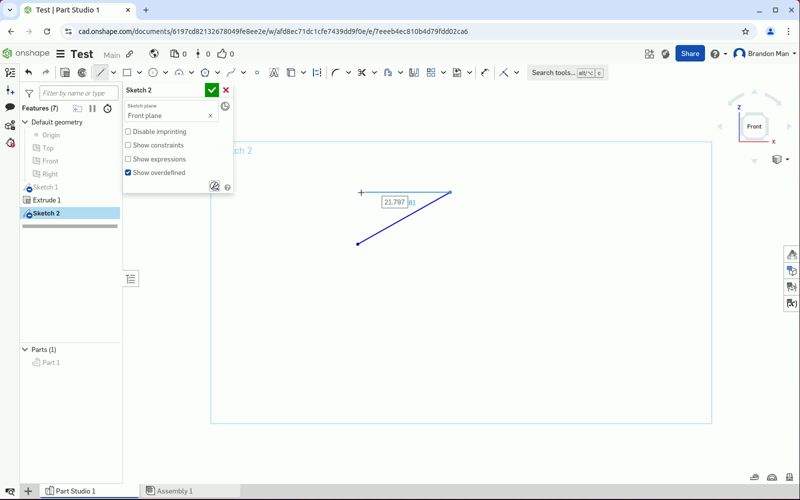
click(361, 192)
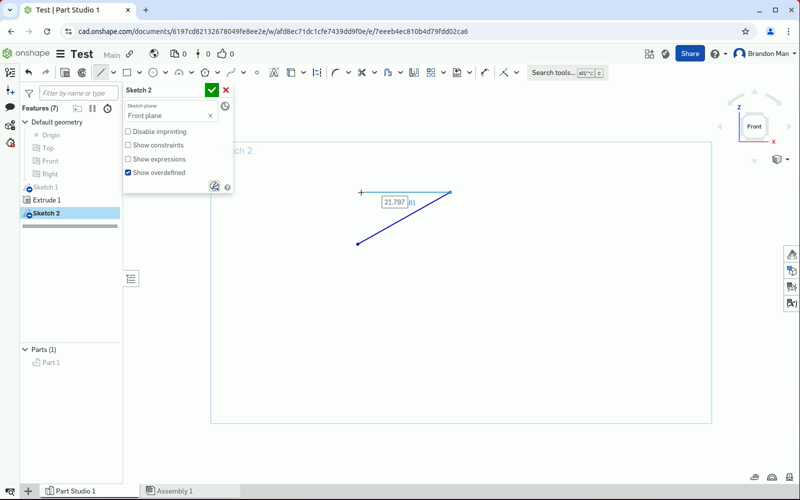
key_up(shift)
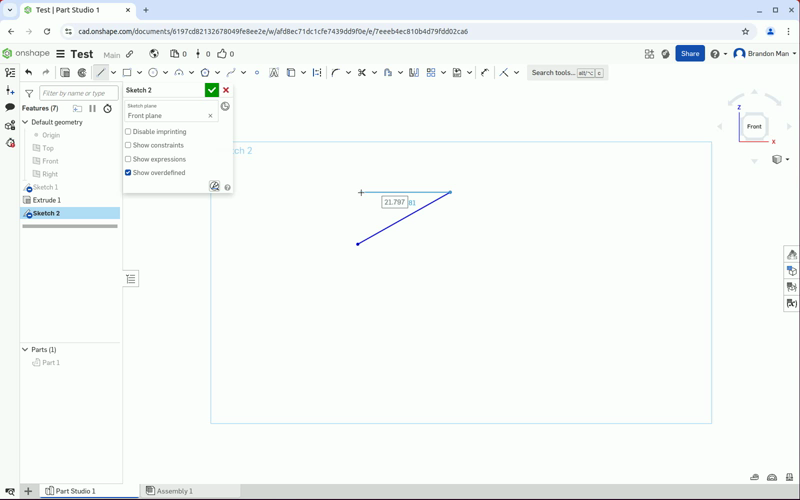
mouse_move(391, 192)
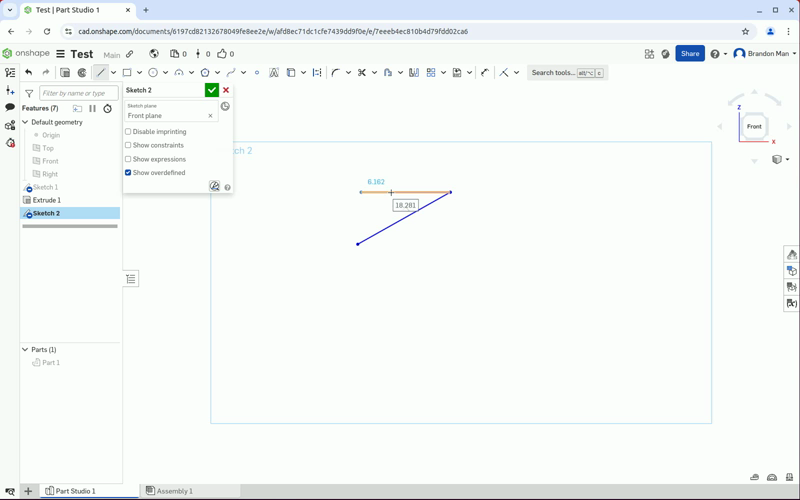
key_down(shift)
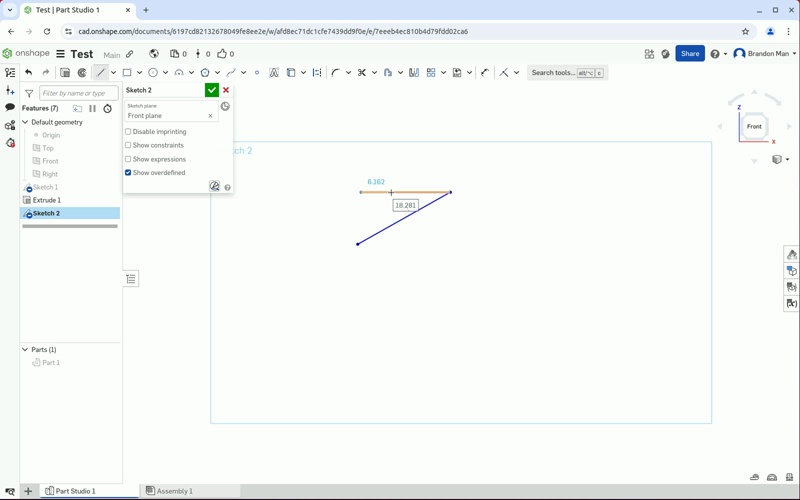
mouse_move(357, 244)
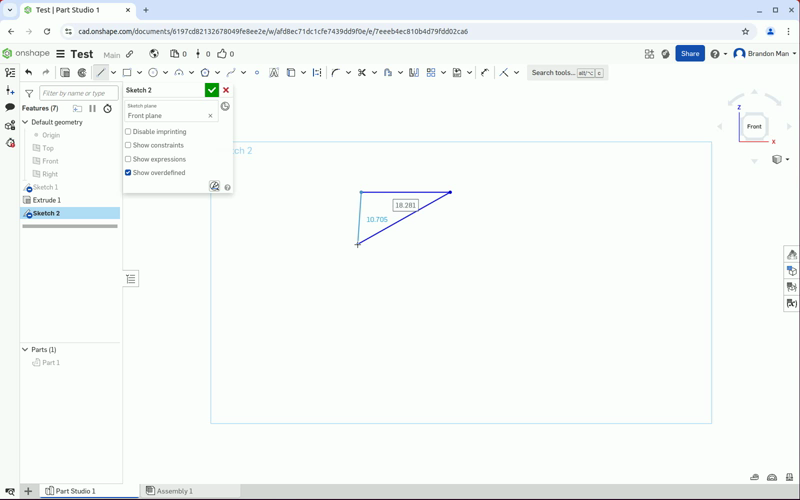
key_up(shift)
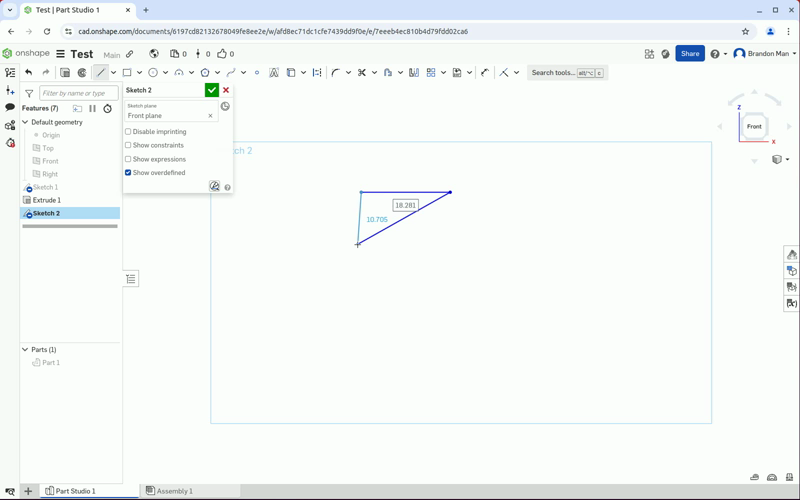
click(357, 244)
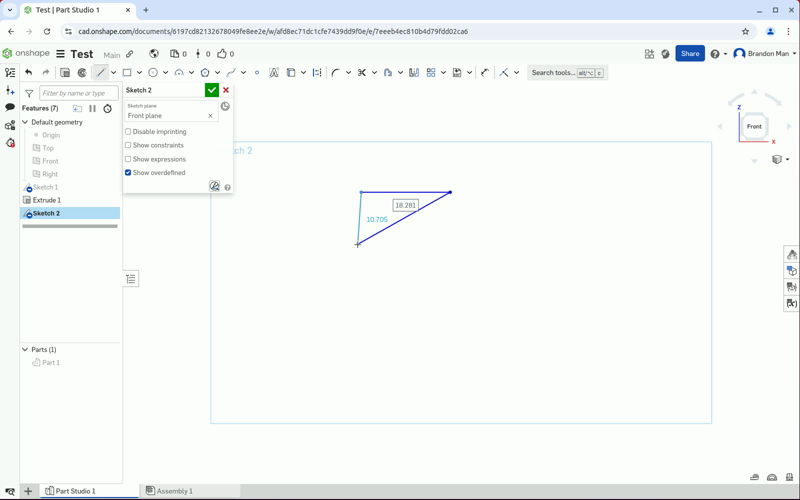
key(esc)
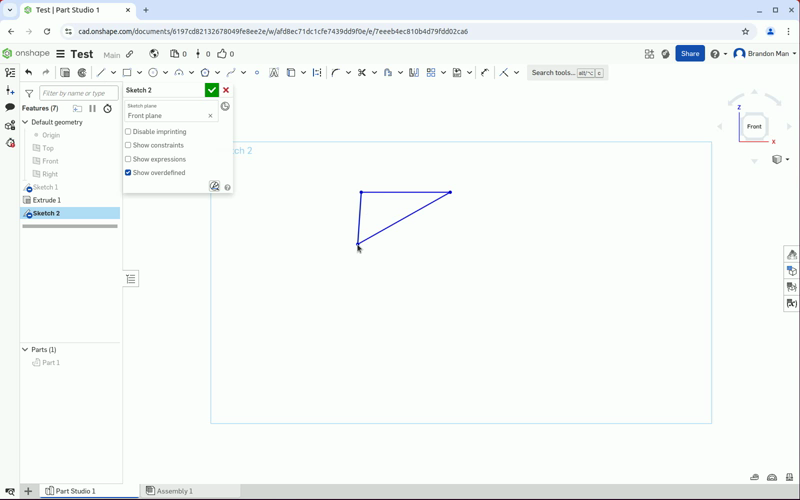
mouse_move(402, 213)
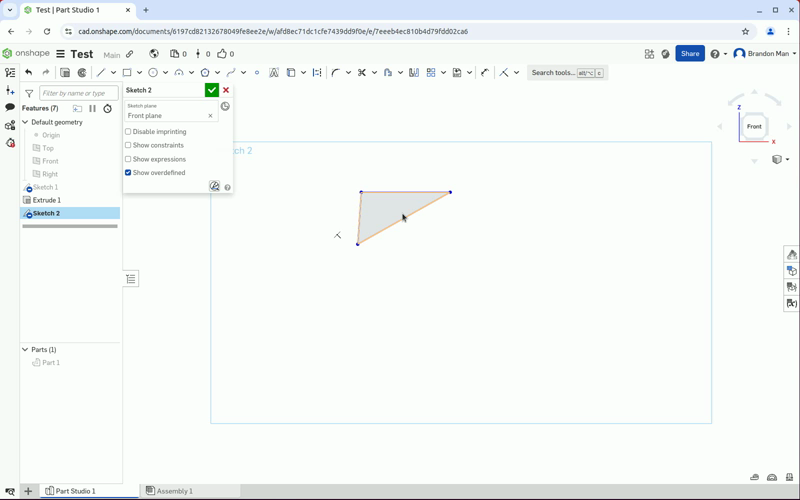
click(402, 213)
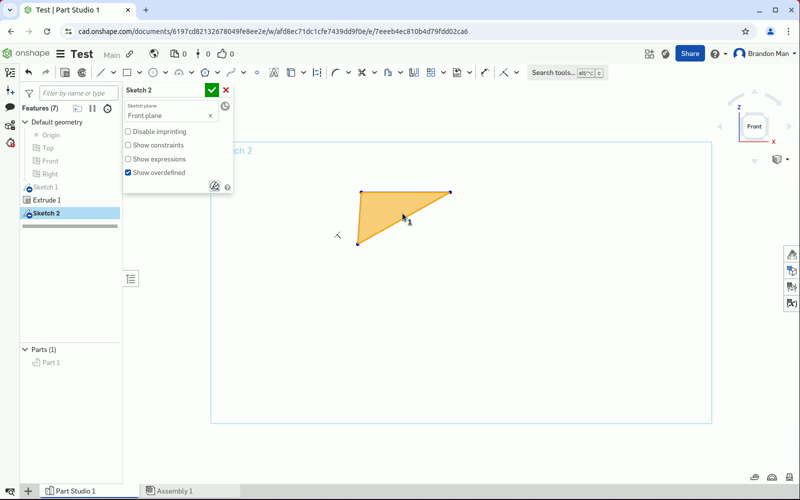
mouse_move(73, 352)
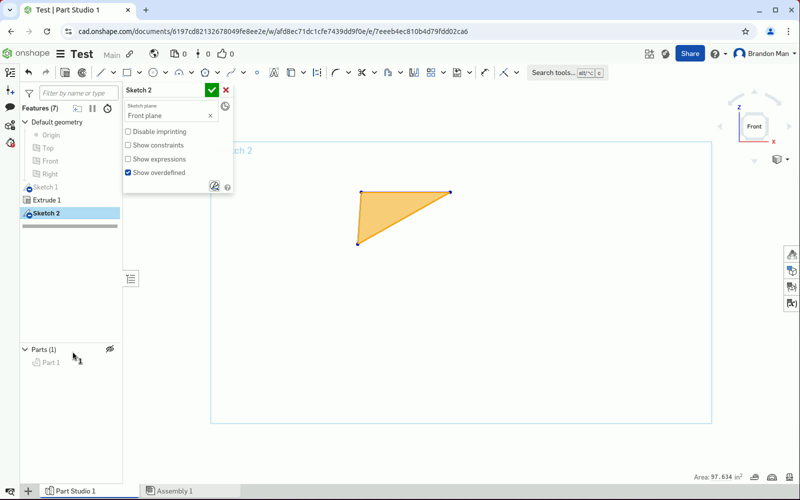
key(shift+y)
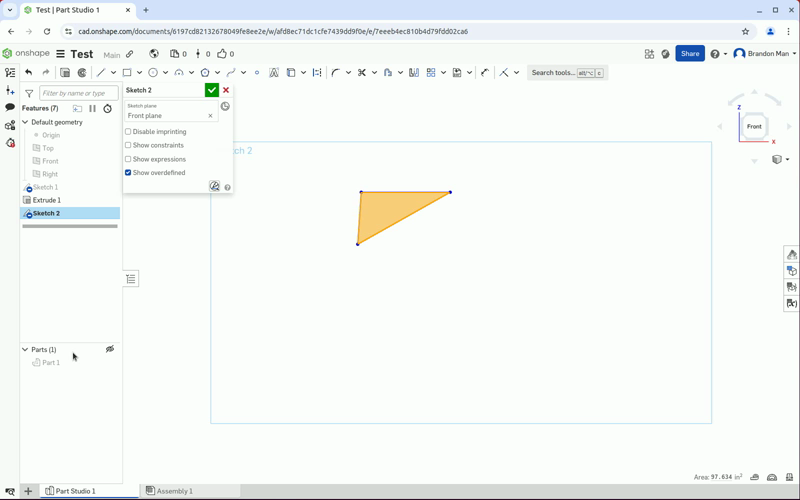
key(shift+e)
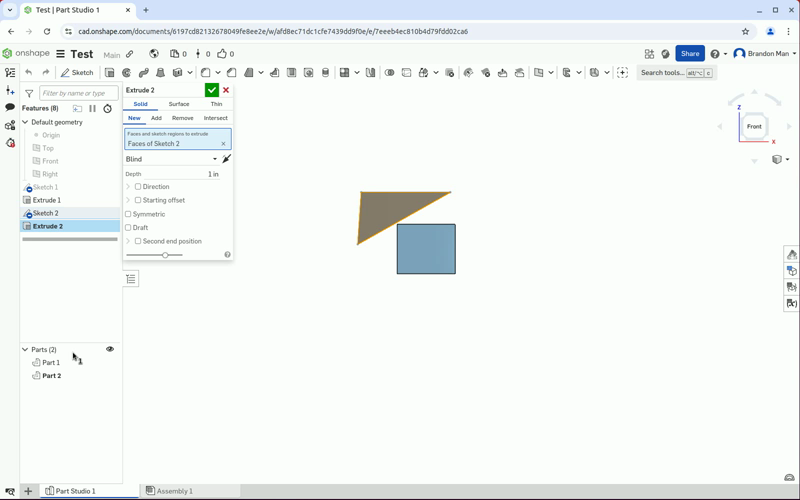
mouse_move(143, 106)
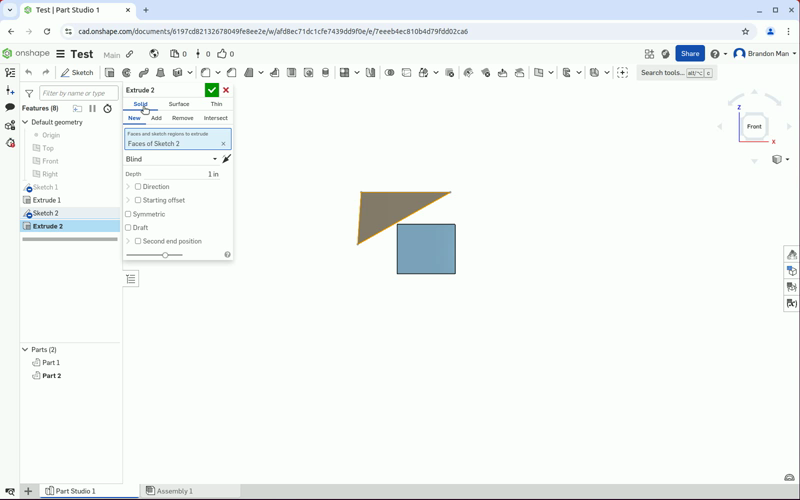
click(143, 106)
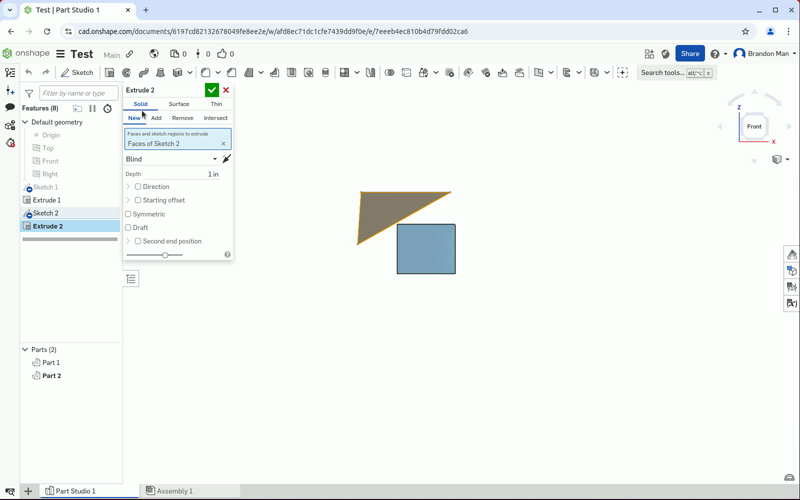
mouse_move(137, 120)
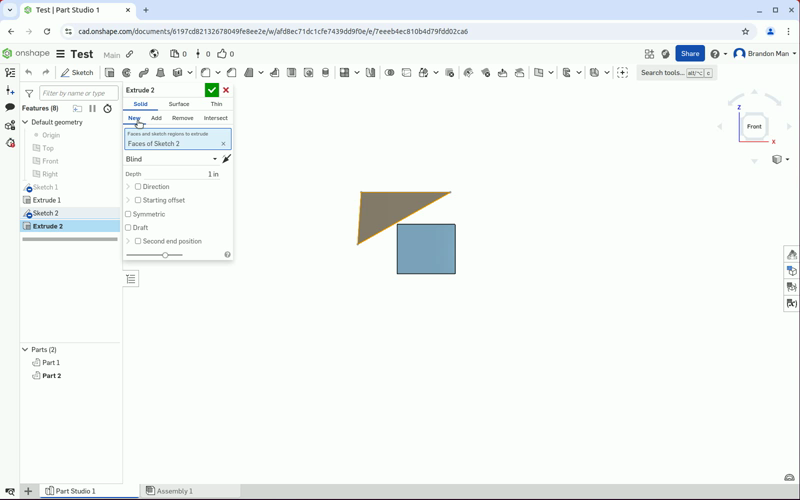
click(137, 120)
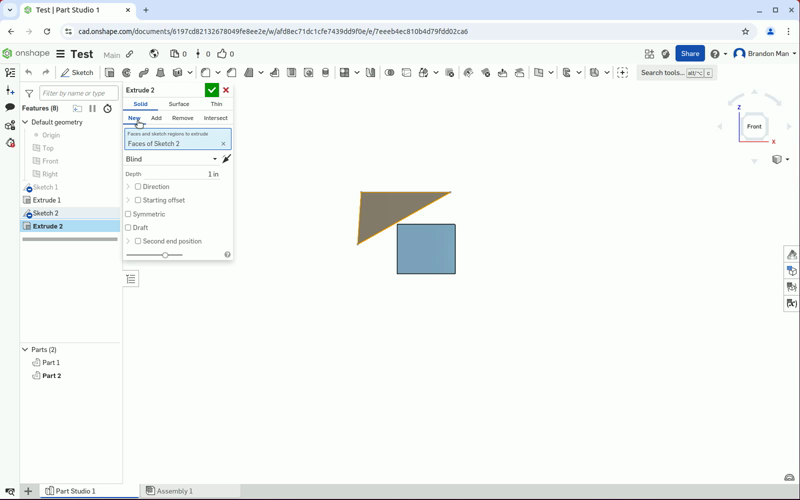
key(tab, 4)
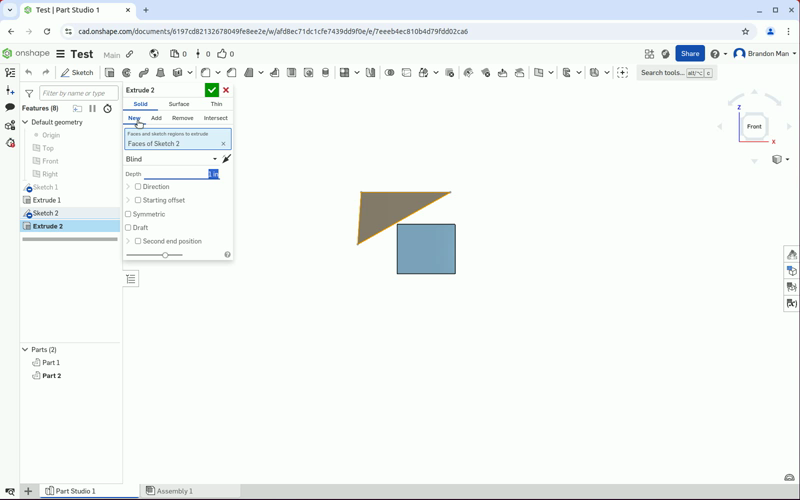
text(7.703)
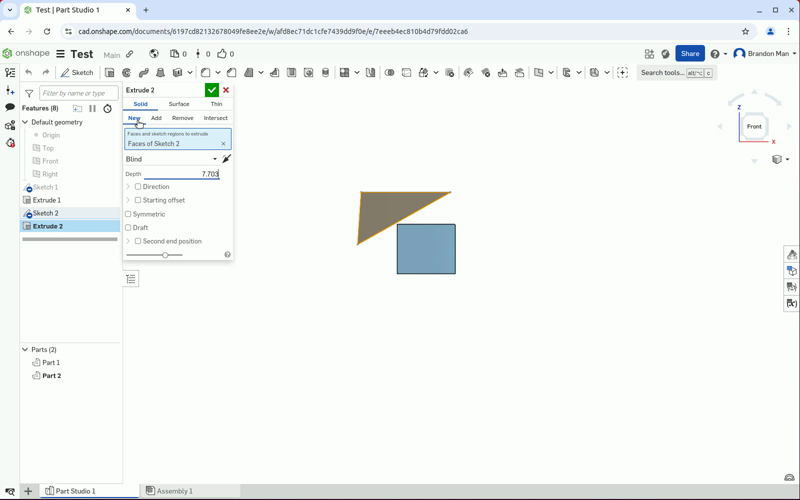
key(enter)
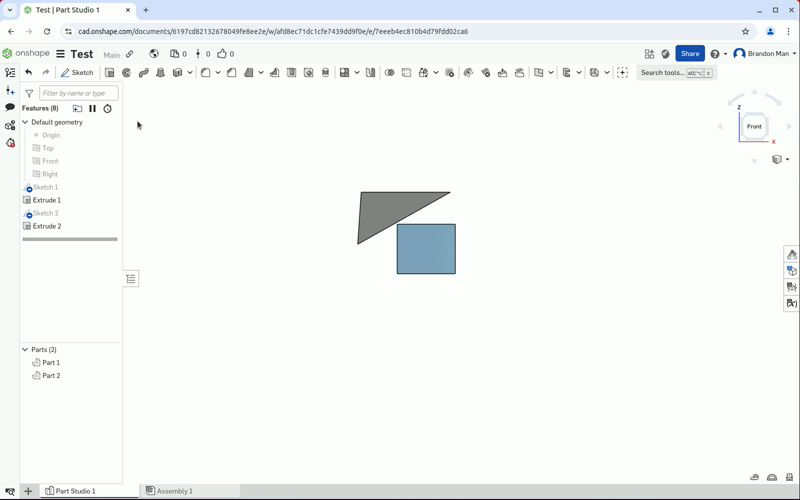
key(shift+h)
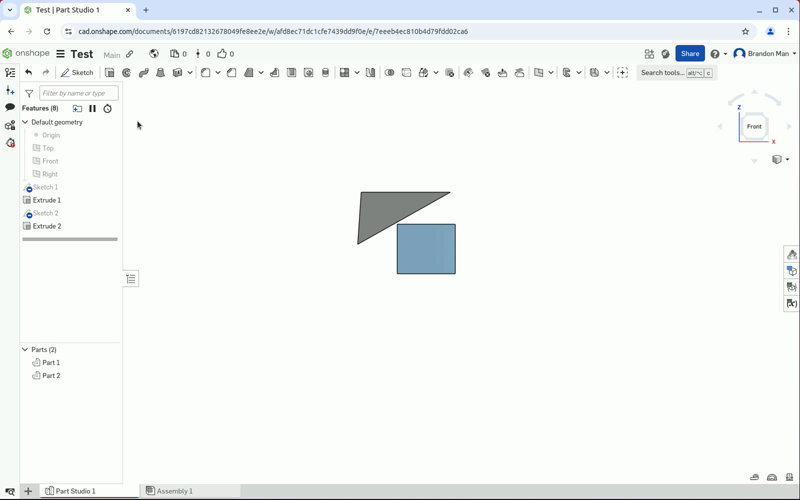
key(shift+h)
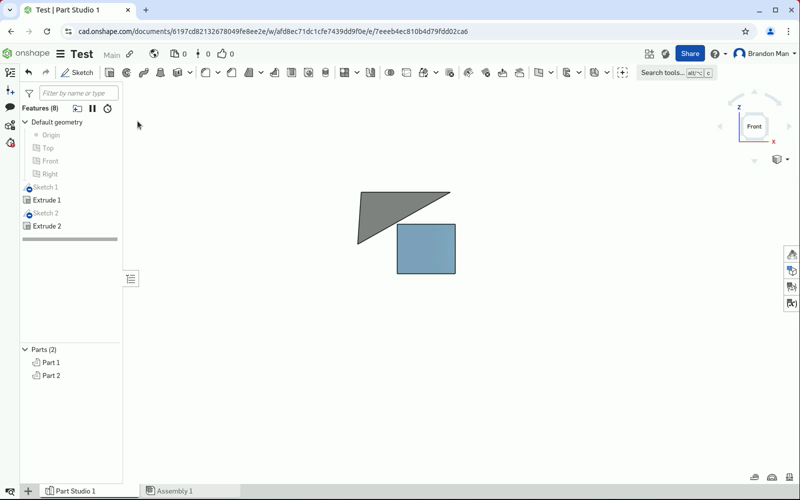
mouse_move(73, 189)
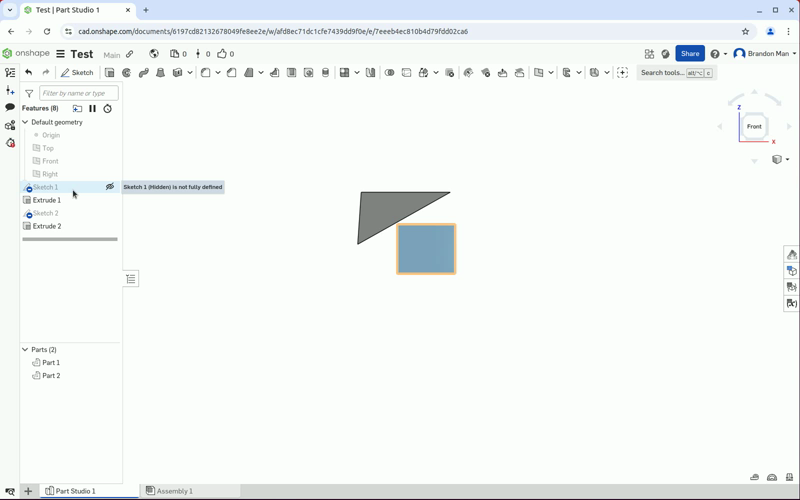
click(73, 189)
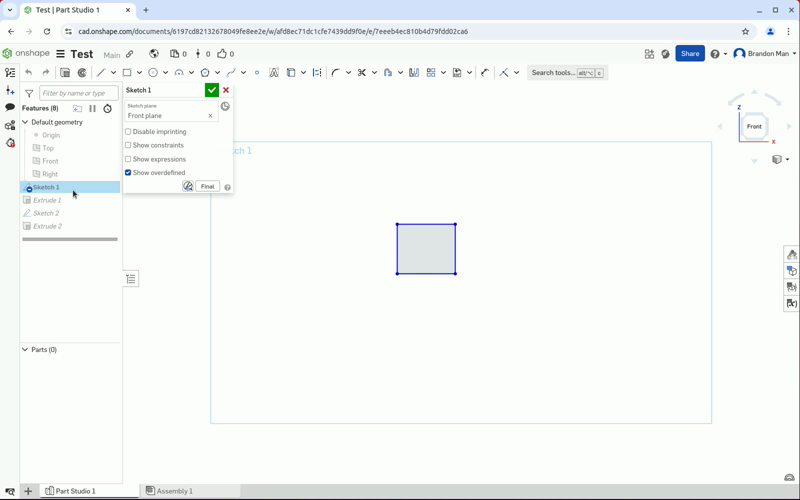
mouse_move(229, 92)
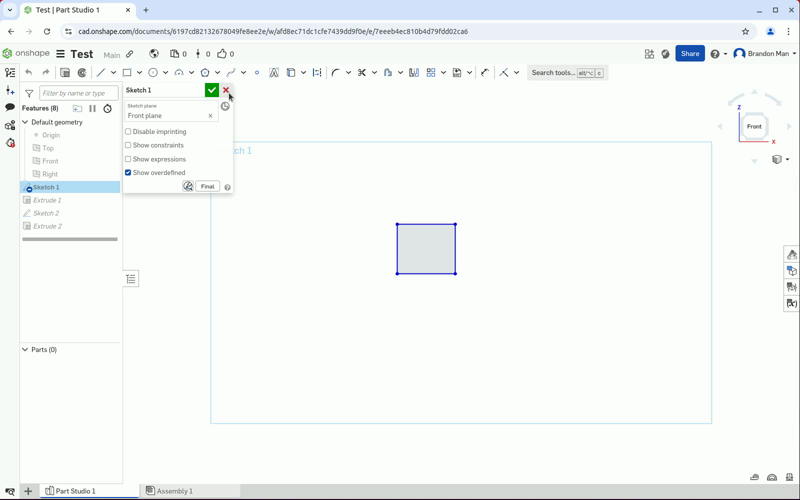
click(229, 92)
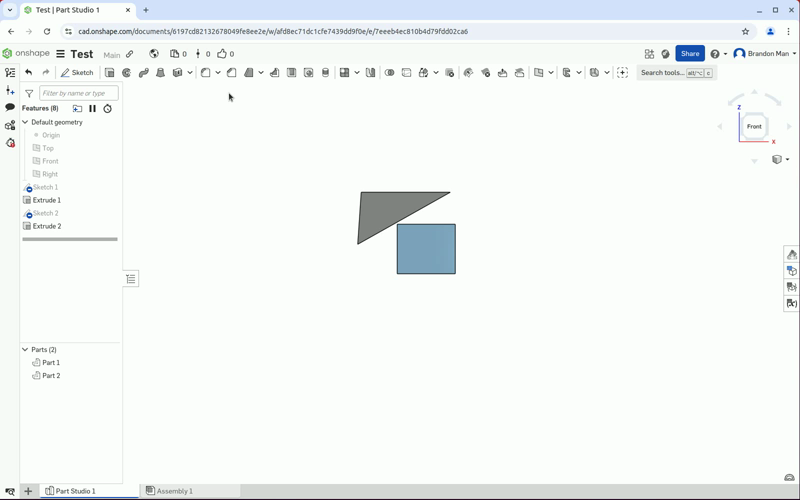
mouse_move(73, 352)
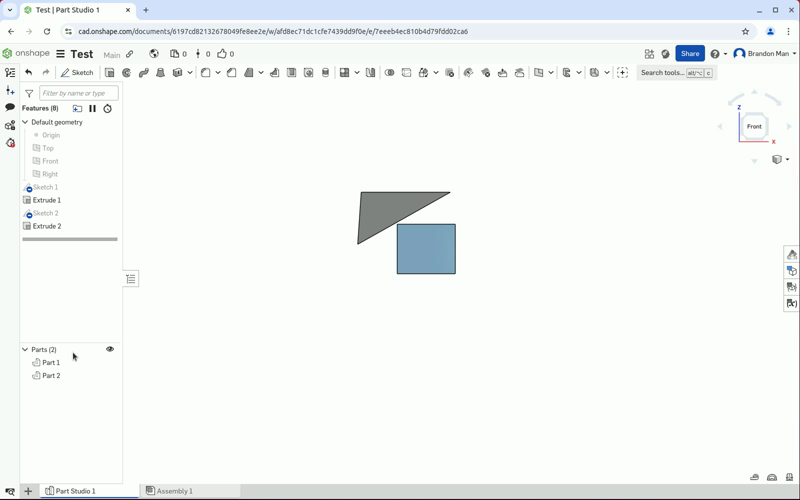
key(y)
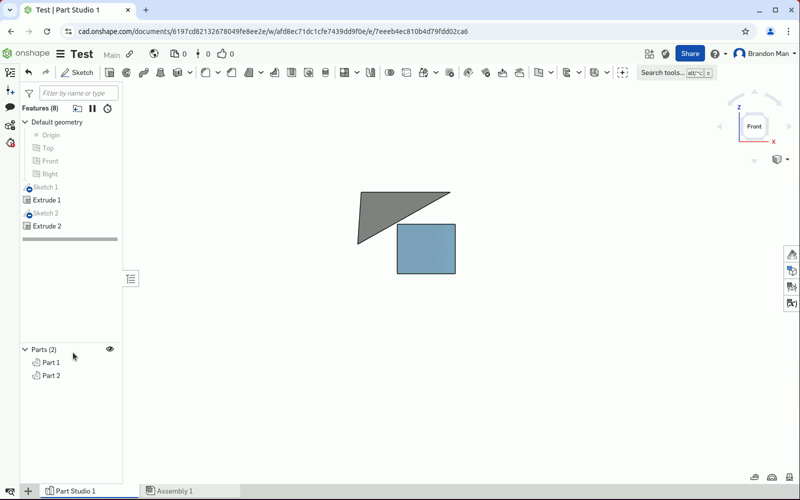
key(shift+p)
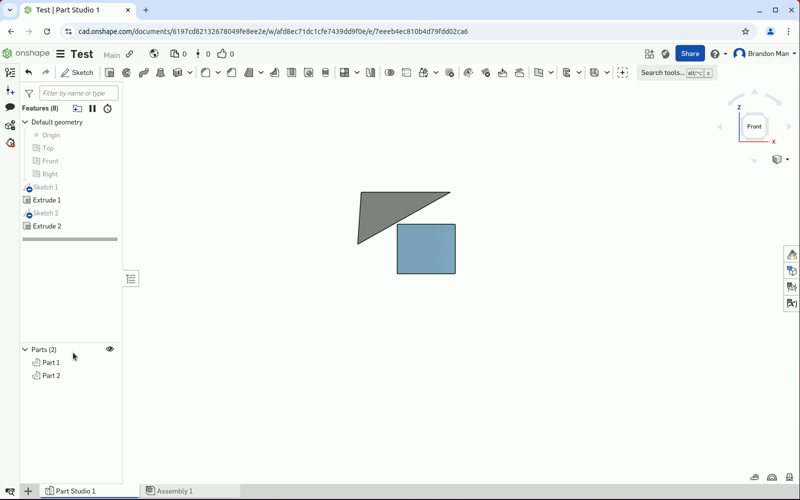
key(space)
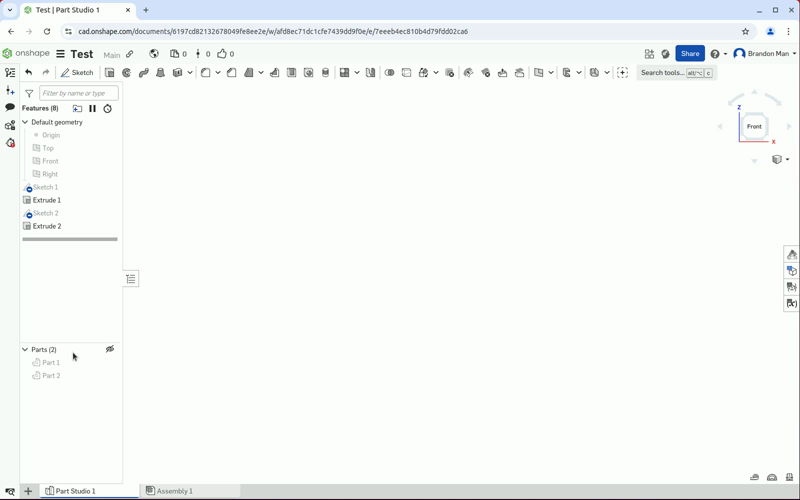
key_down(shift)
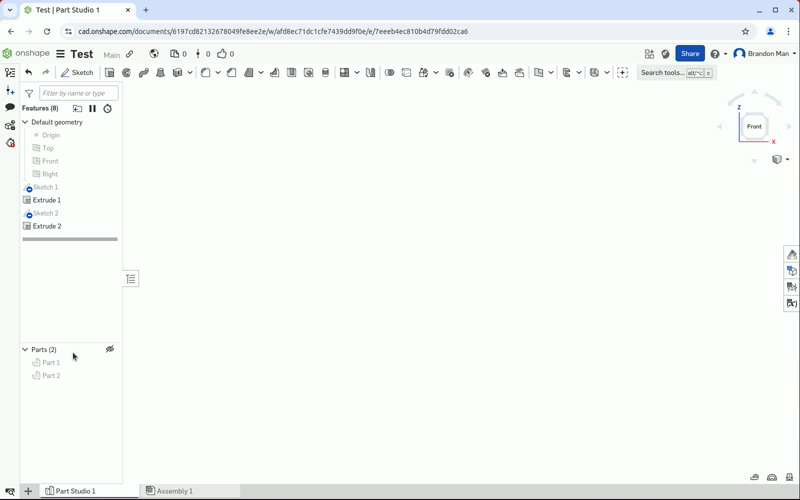
key(left)
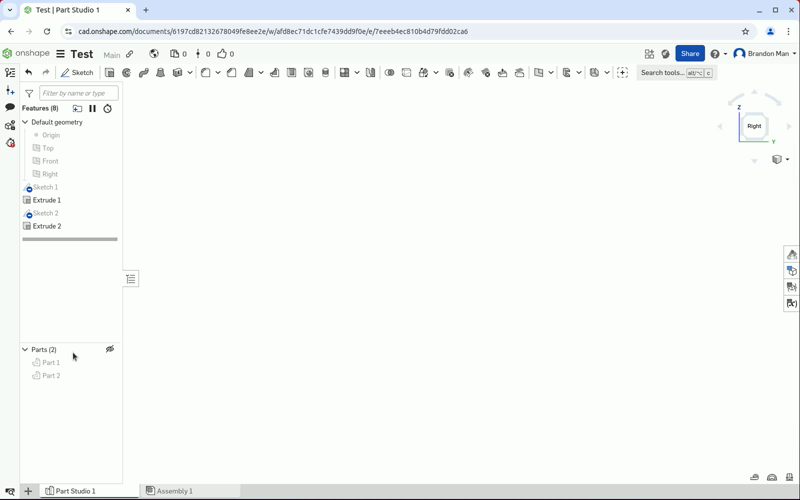
key_up(shift)
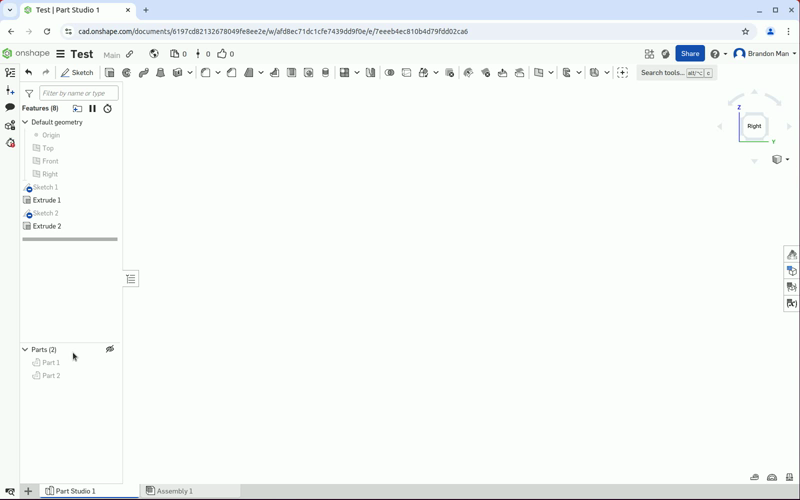
mouse_move(73, 352)
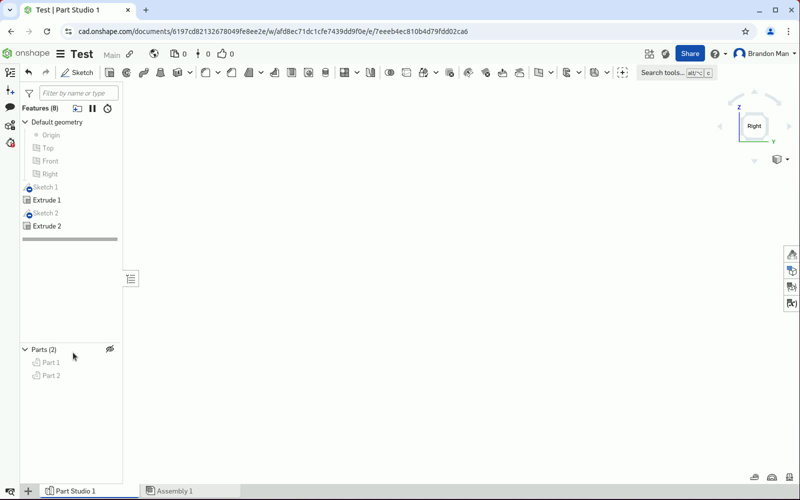
key(shift+y)
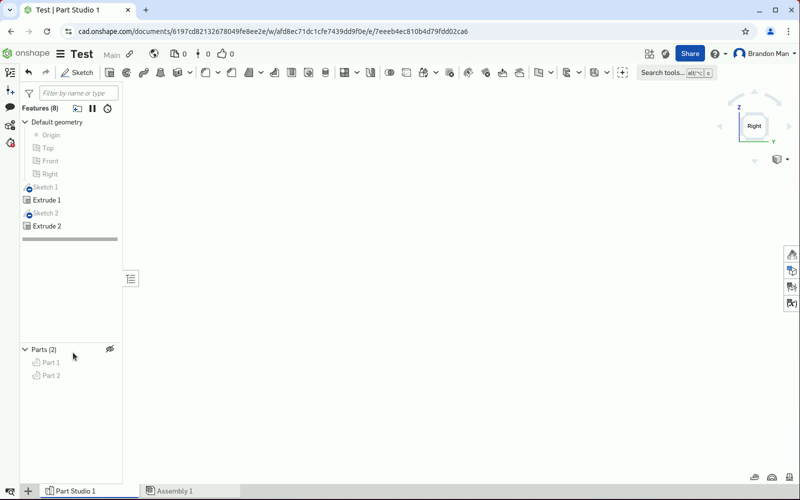
key(shift+s)
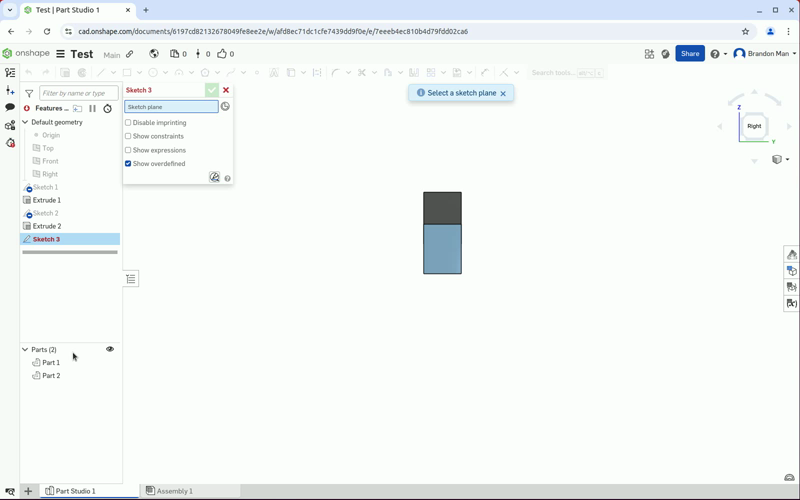
mouse_move(73, 176)
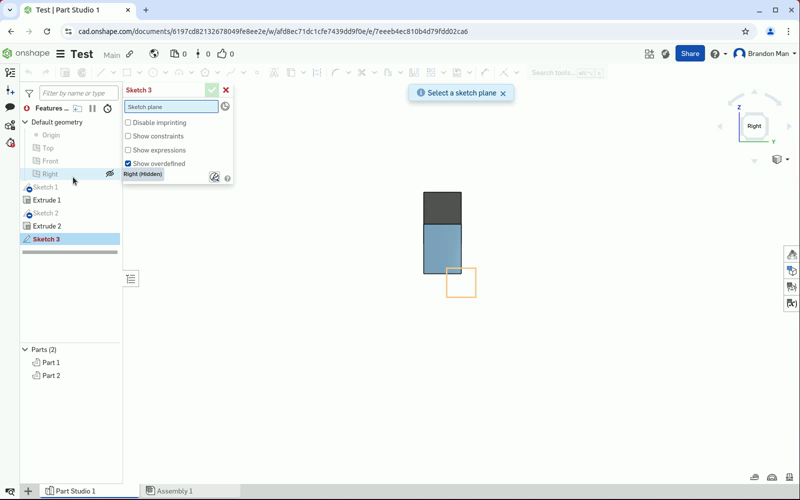
click(73, 176)
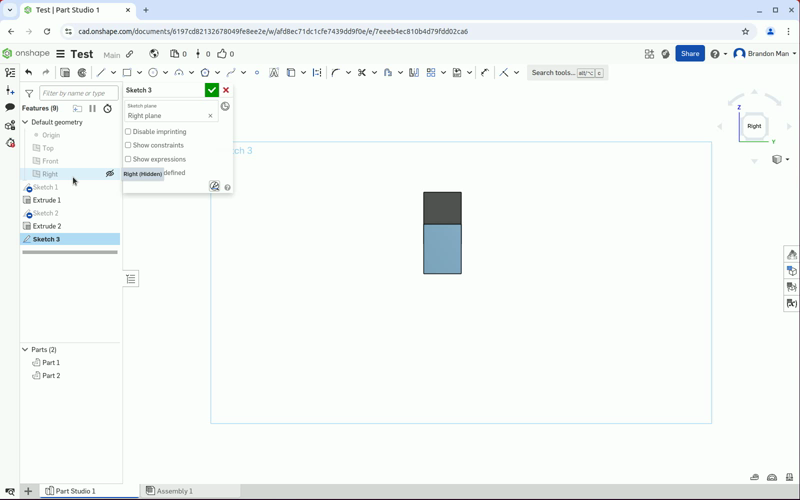
mouse_move(73, 352)
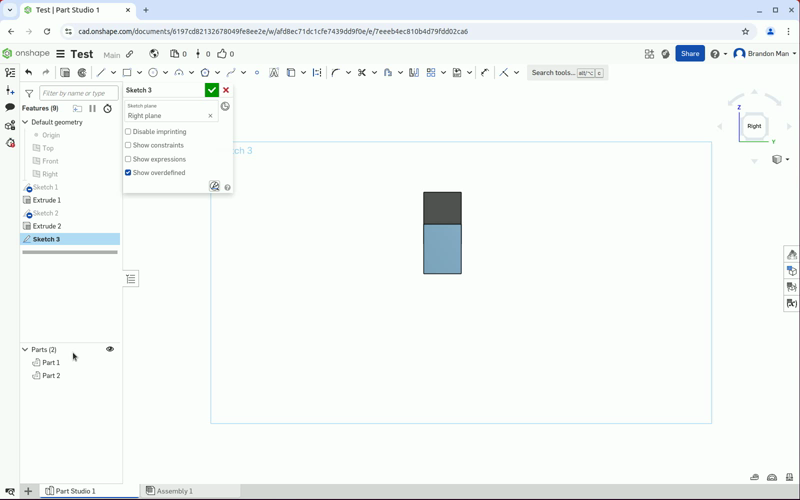
key(y)
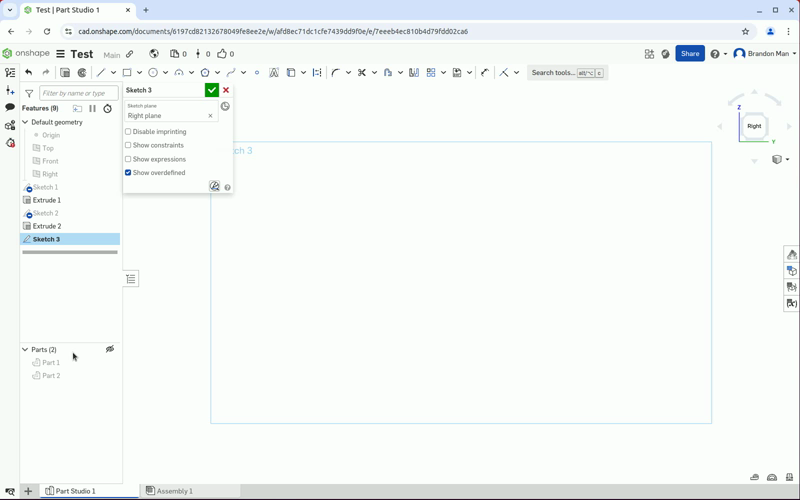
key(l)
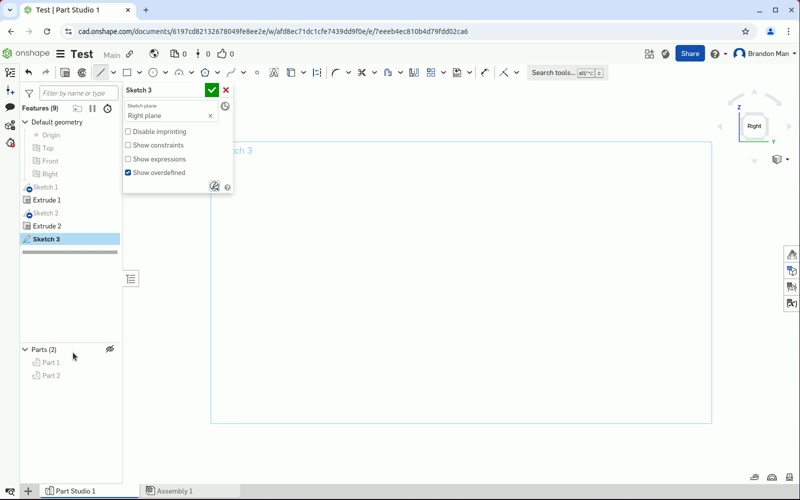
key_down(shift)
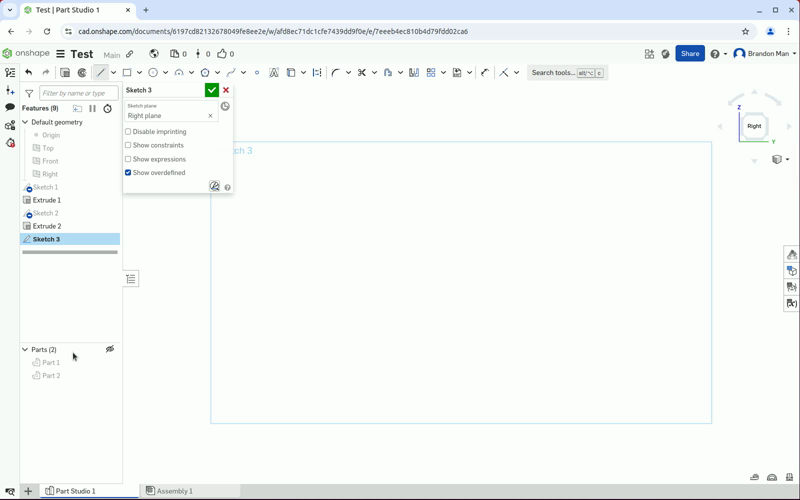
mouse_move(379, 321)
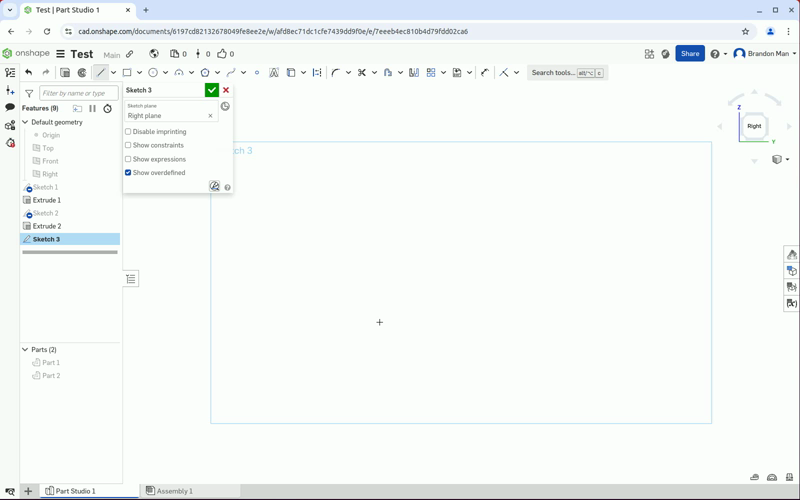
click(379, 321)
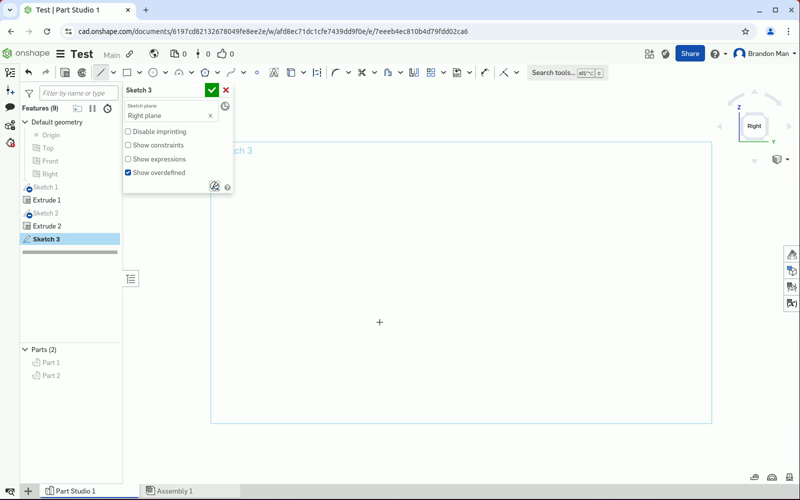
key_up(shift)
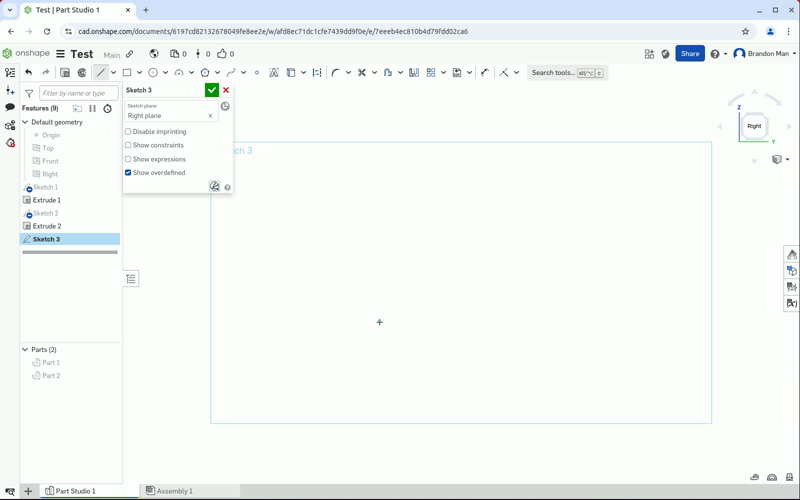
key_down(shift)
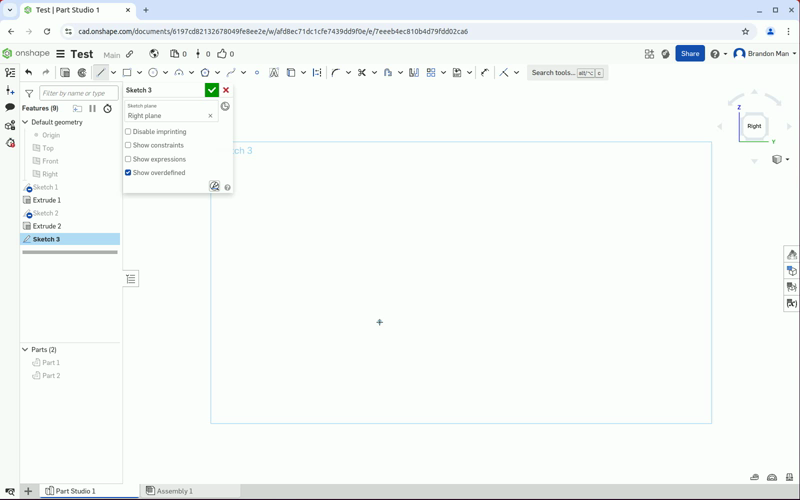
mouse_move(455, 321)
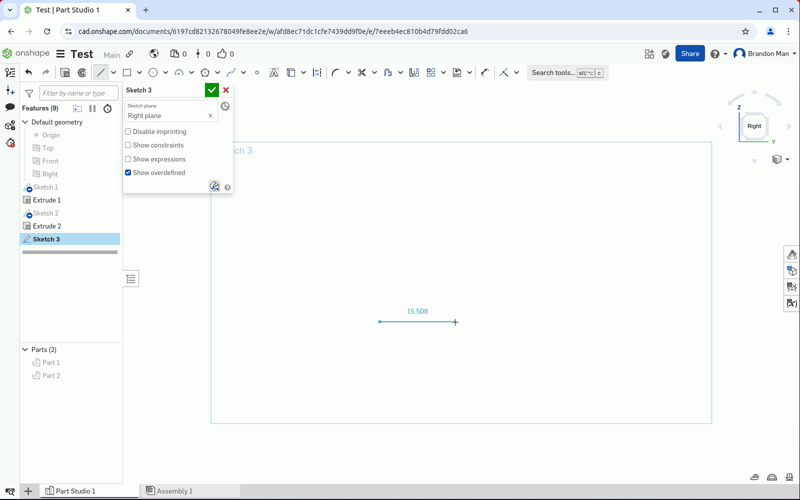
click(455, 321)
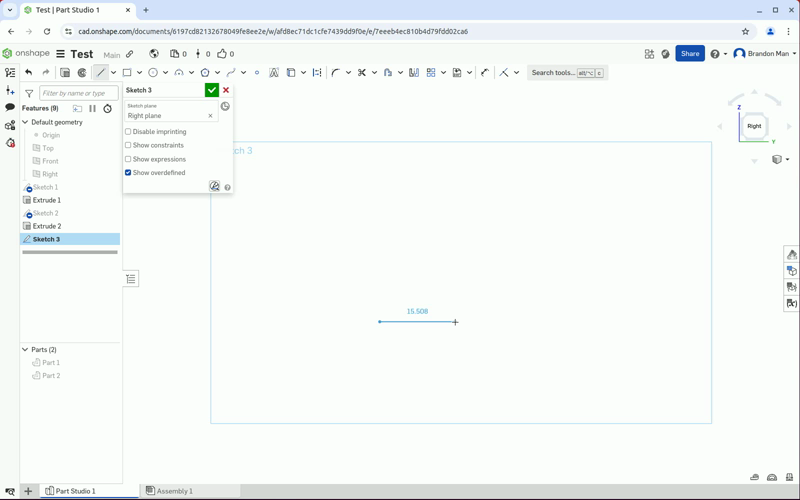
key_up(shift)
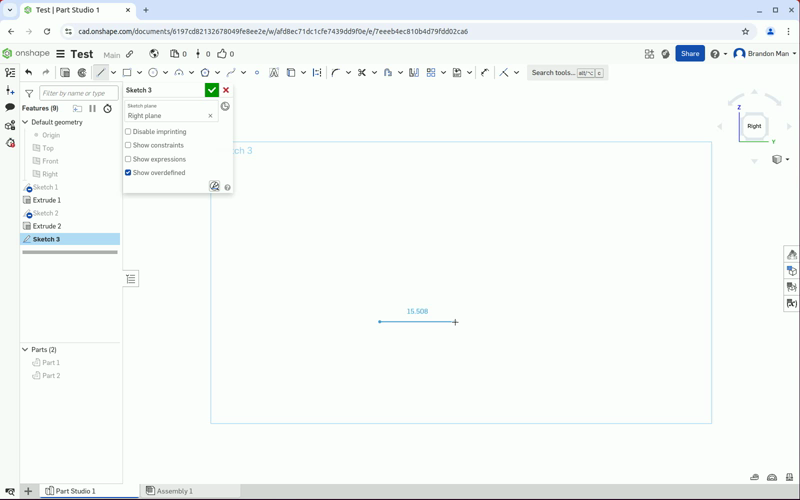
key_down(shift)
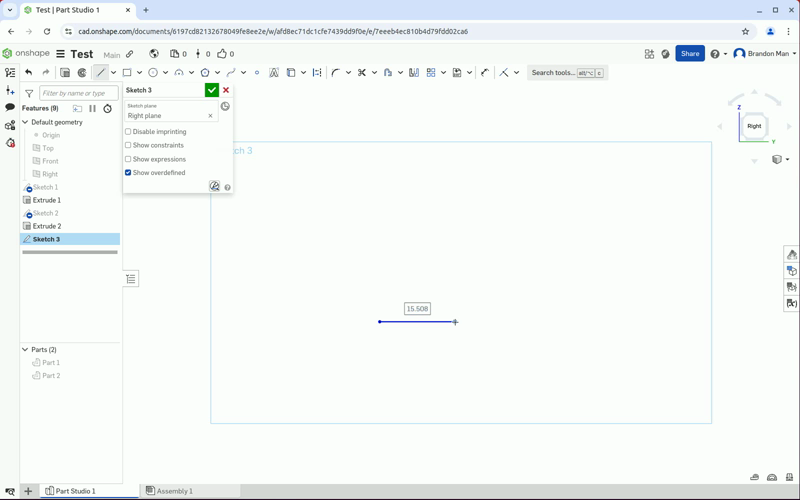
mouse_move(485, 321)
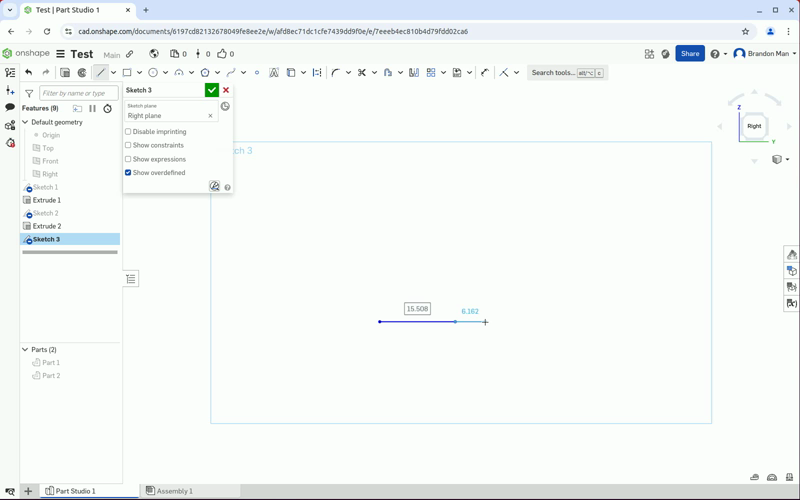
mouse_move(455, 288)
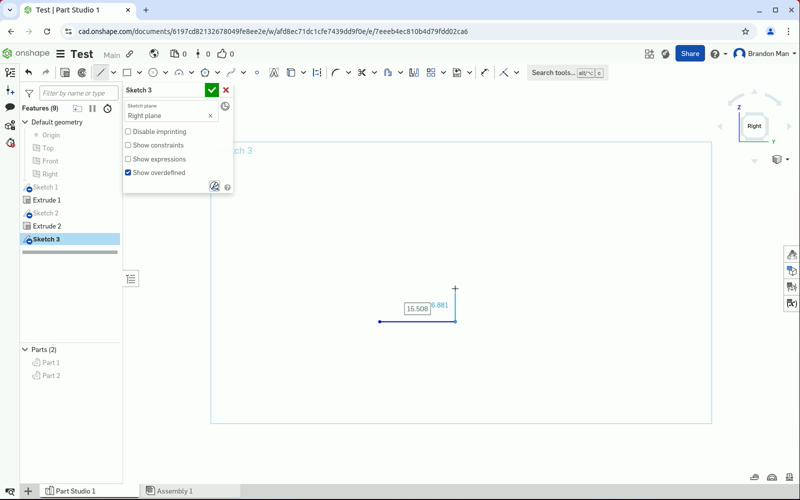
click(455, 288)
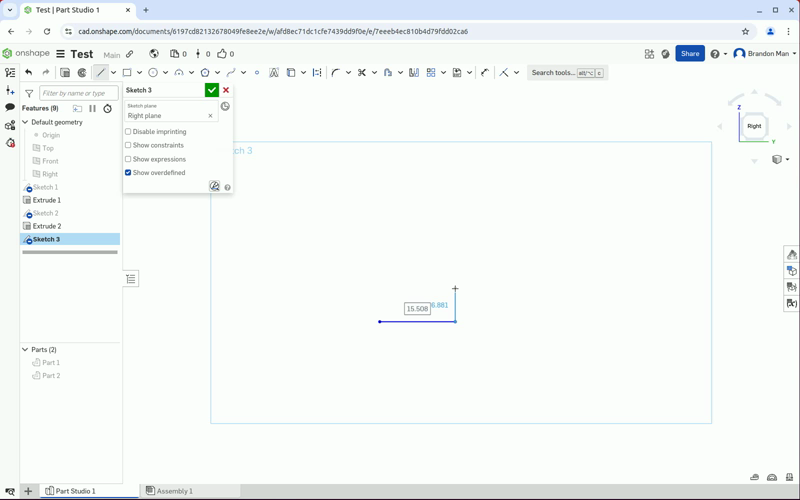
key_up(shift)
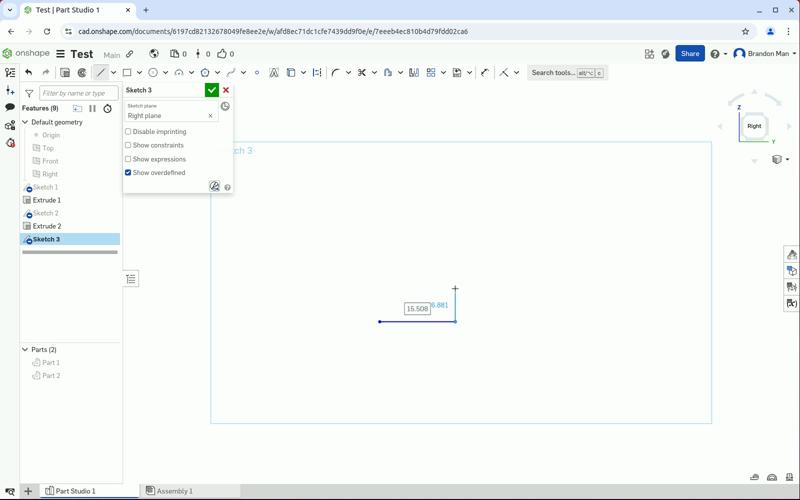
key_down(shift)
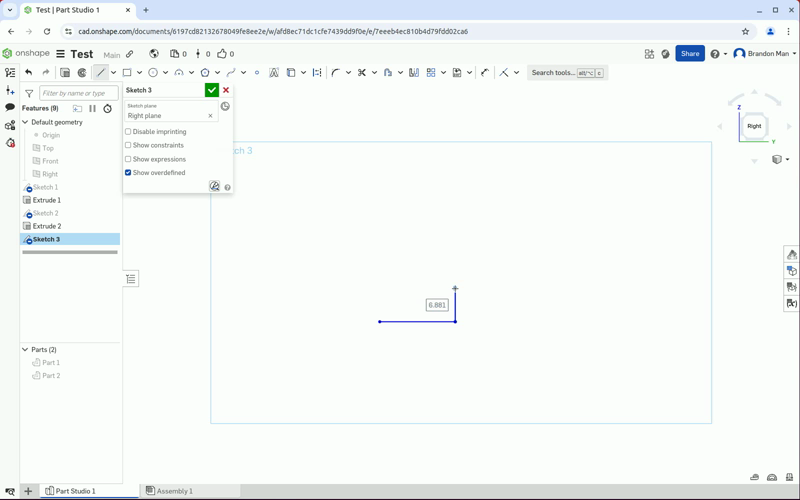
mouse_move(379, 288)
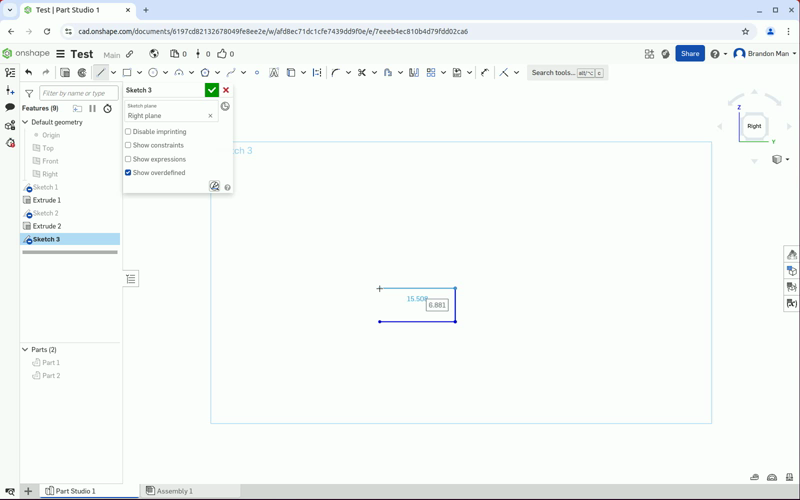
click(379, 288)
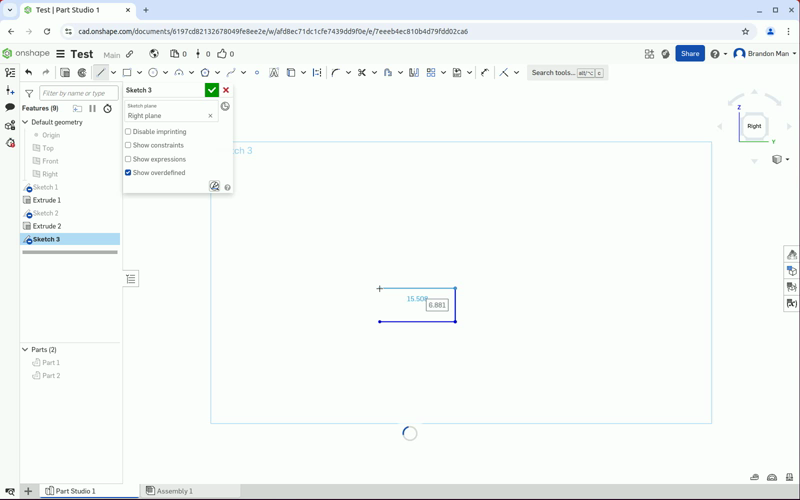
key_up(shift)
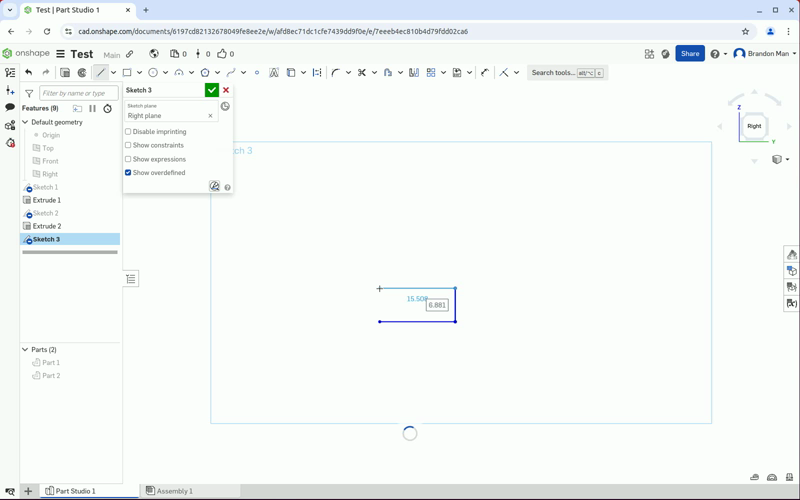
mouse_move(409, 288)
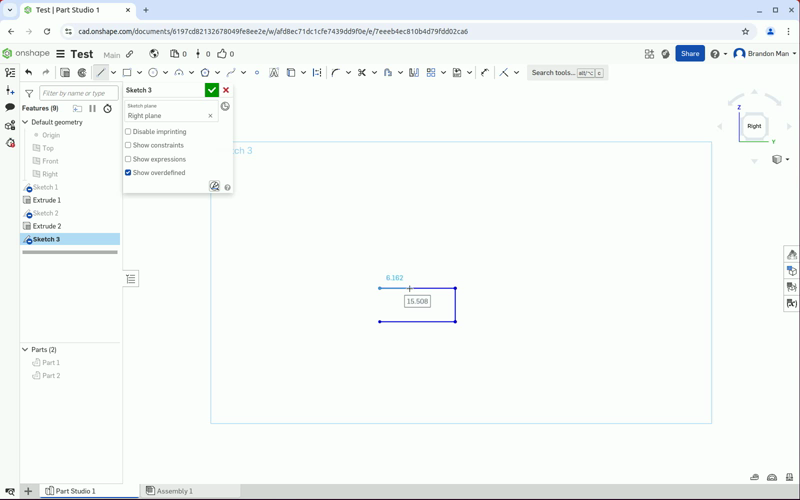
key_down(shift)
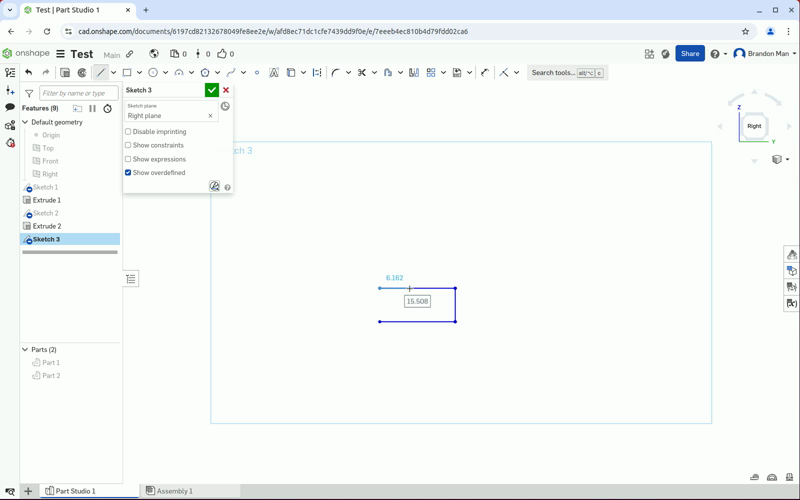
mouse_move(379, 321)
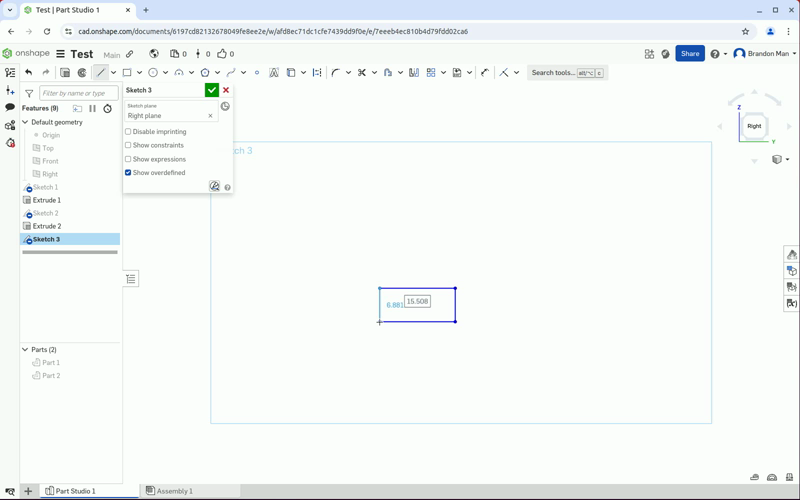
key_up(shift)
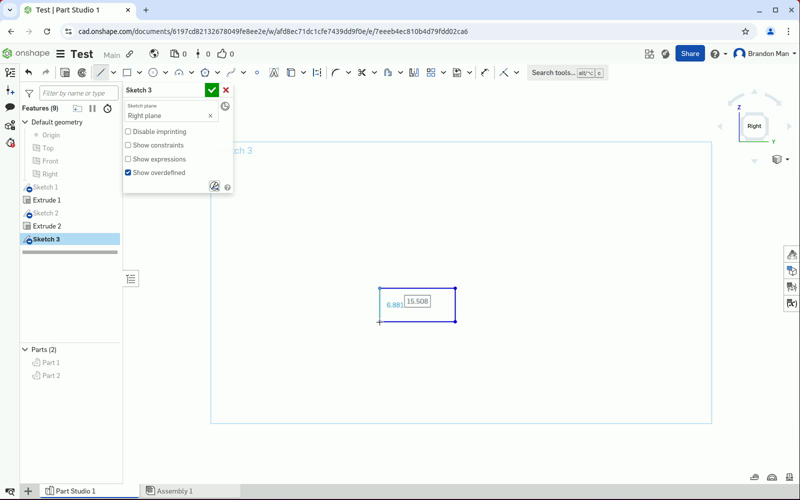
click(379, 321)
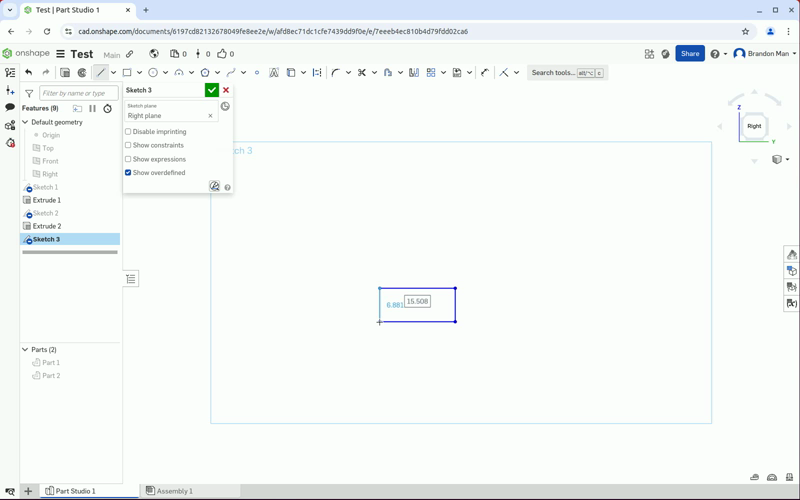
key(esc)
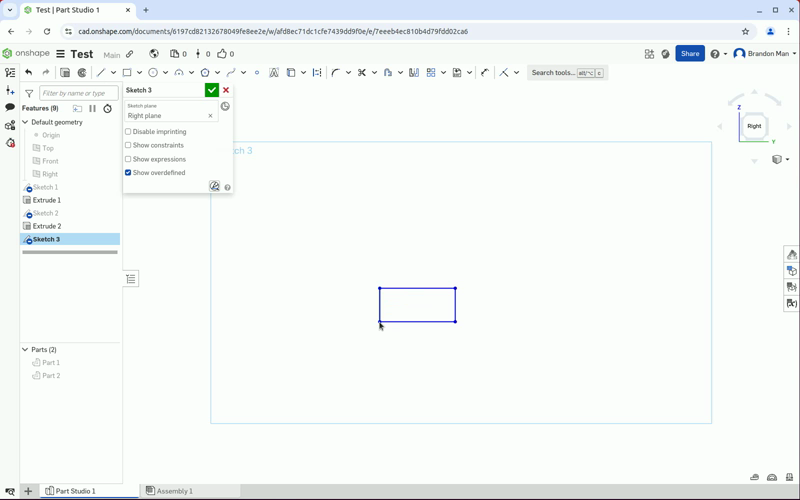
mouse_move(403, 310)
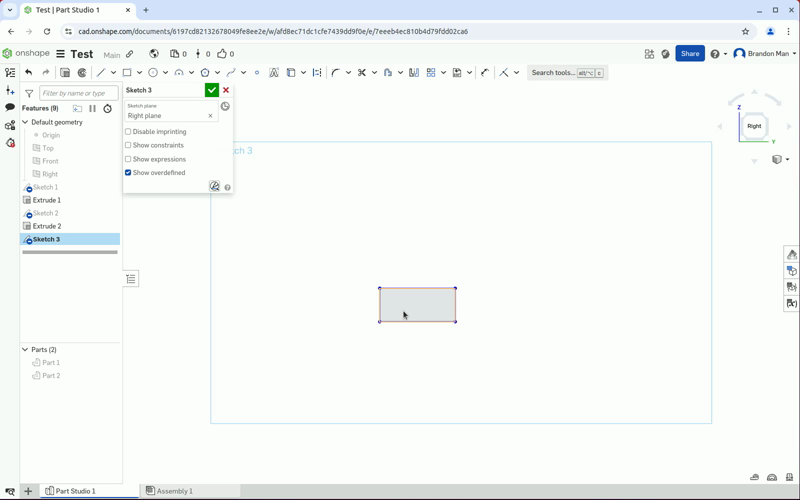
click(403, 310)
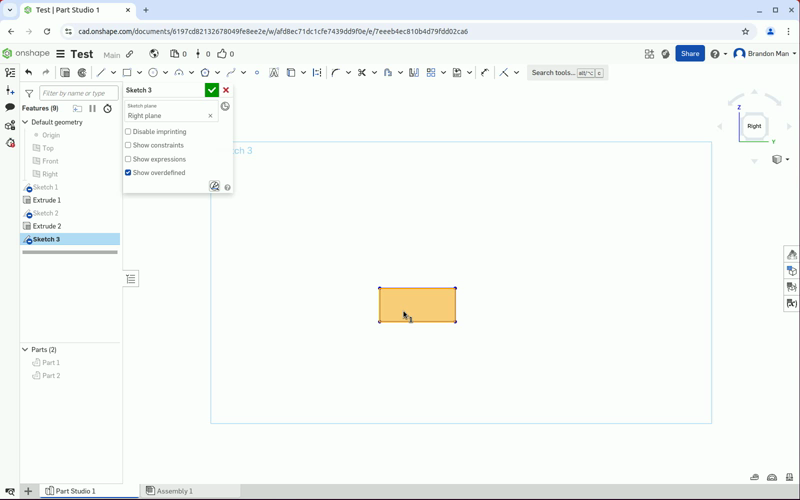
mouse_move(73, 352)
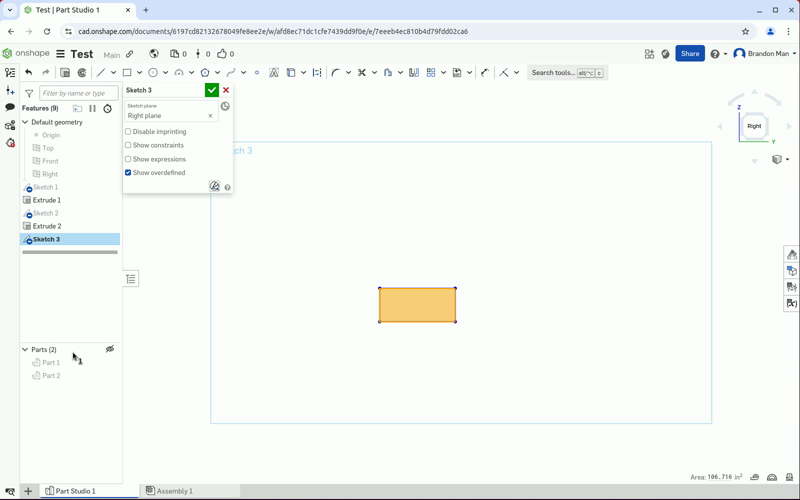
key(shift+y)
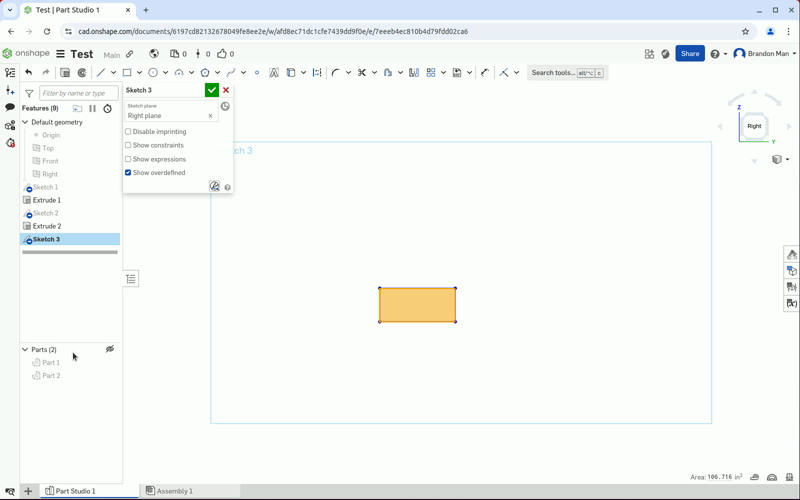
key(shift+e)
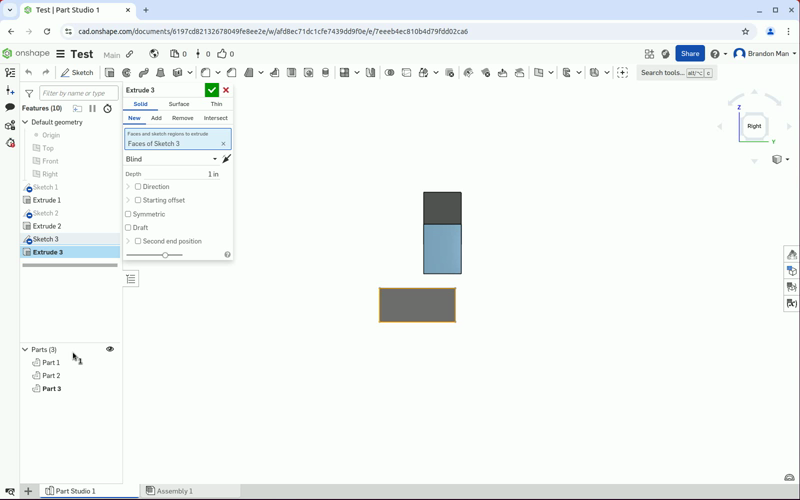
mouse_move(143, 106)
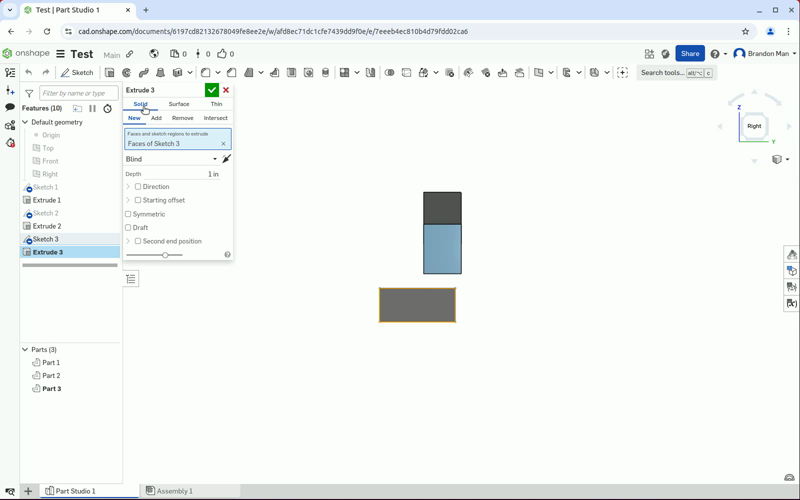
click(143, 106)
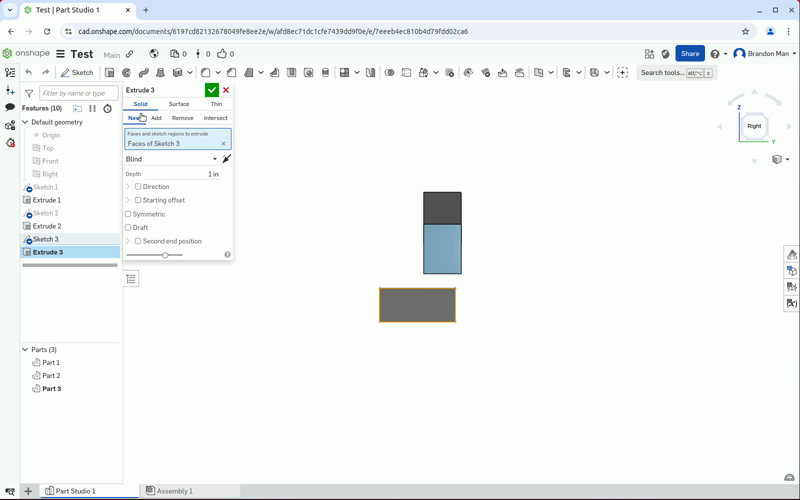
mouse_move(137, 120)
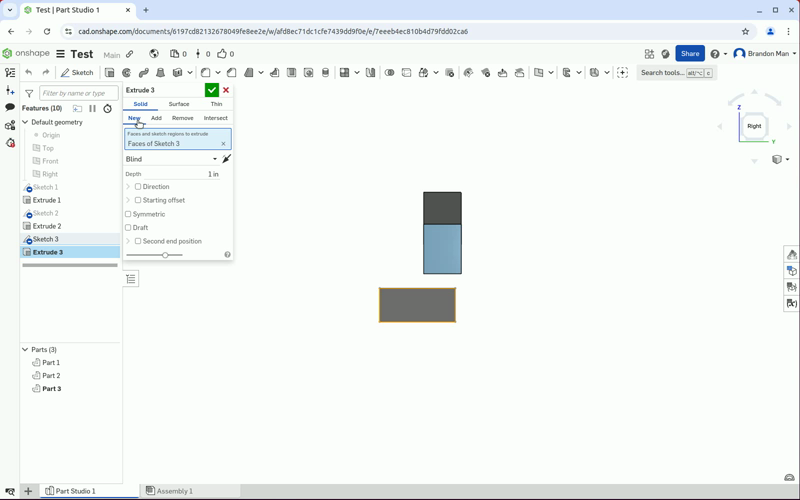
click(137, 120)
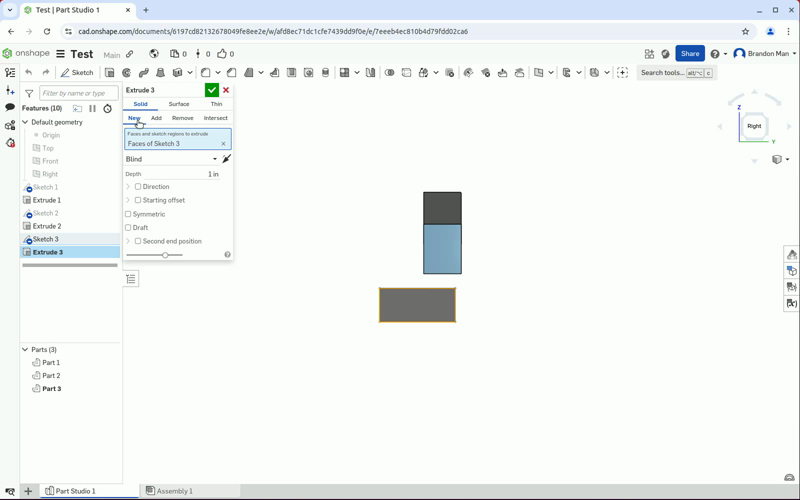
key(tab, 4)
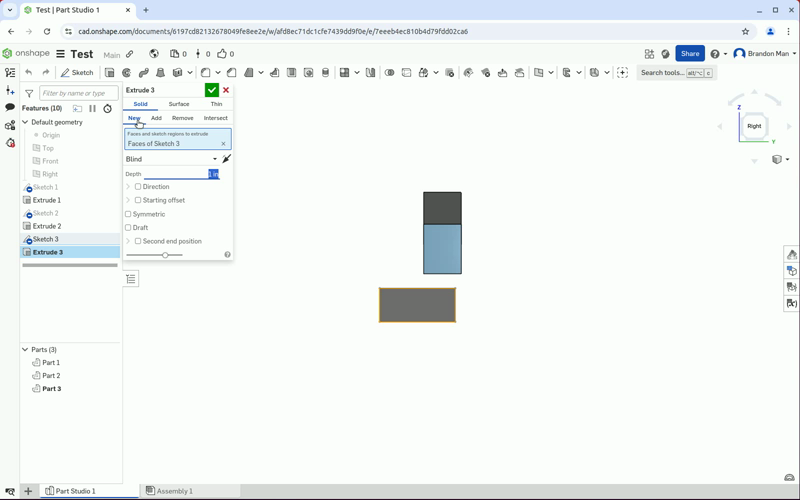
text(7.703)
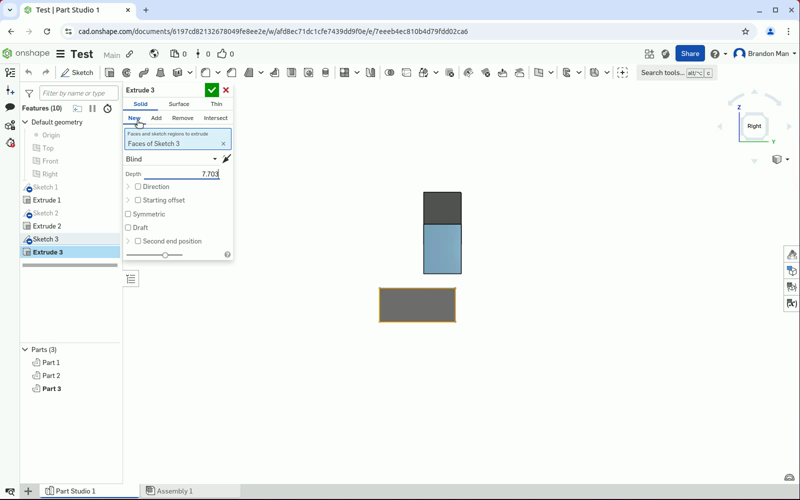
key(enter)
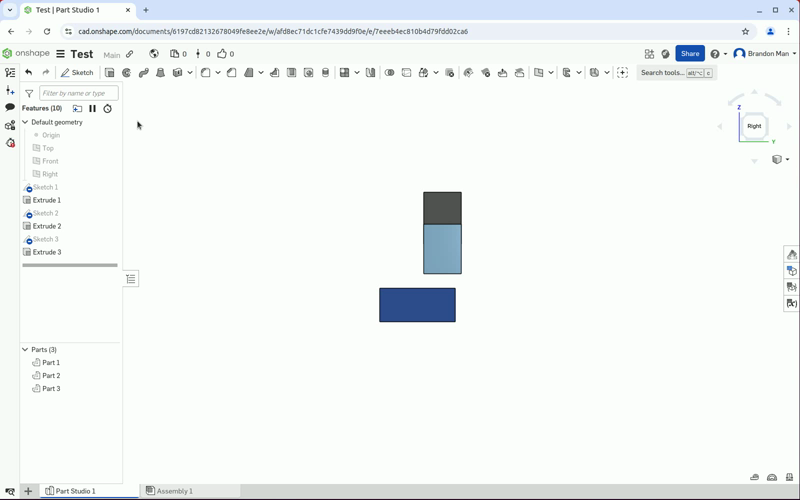
key(shift+h)
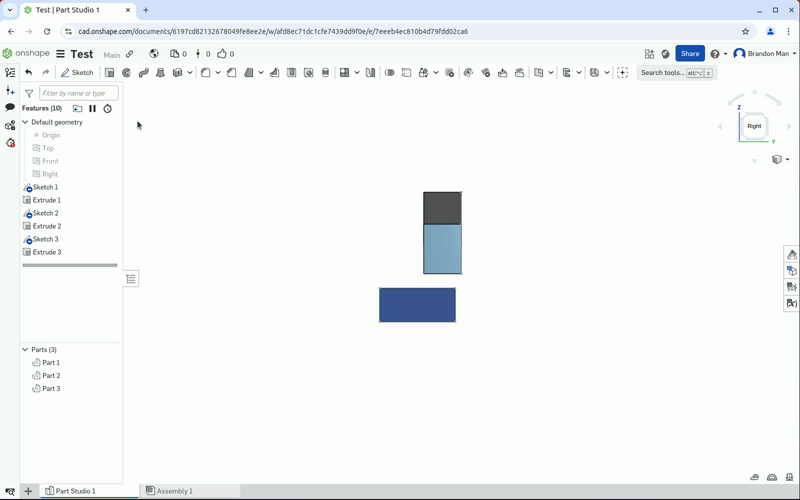
key(shift+h)
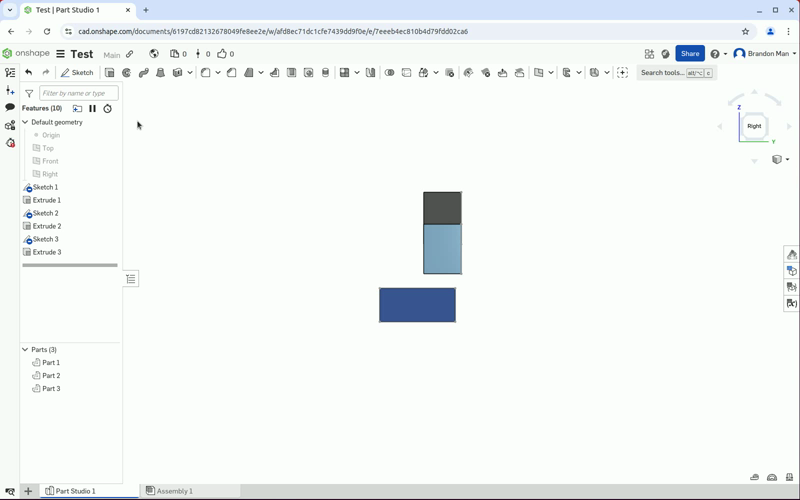
key(shift+7)
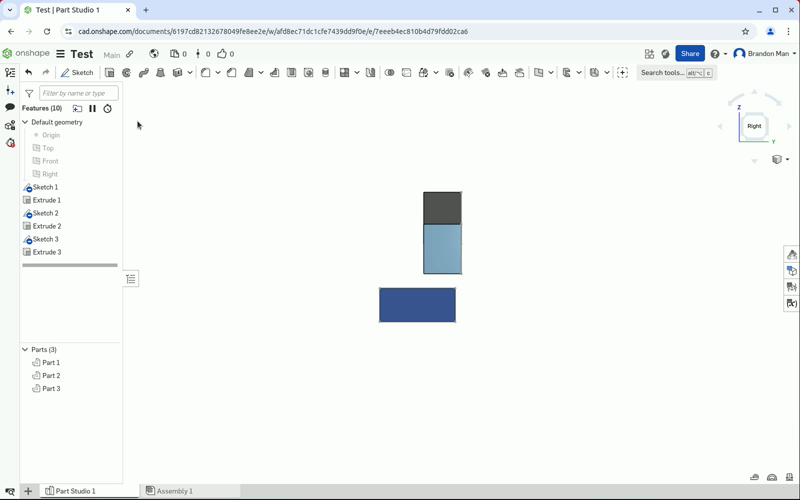
key(right, 2)
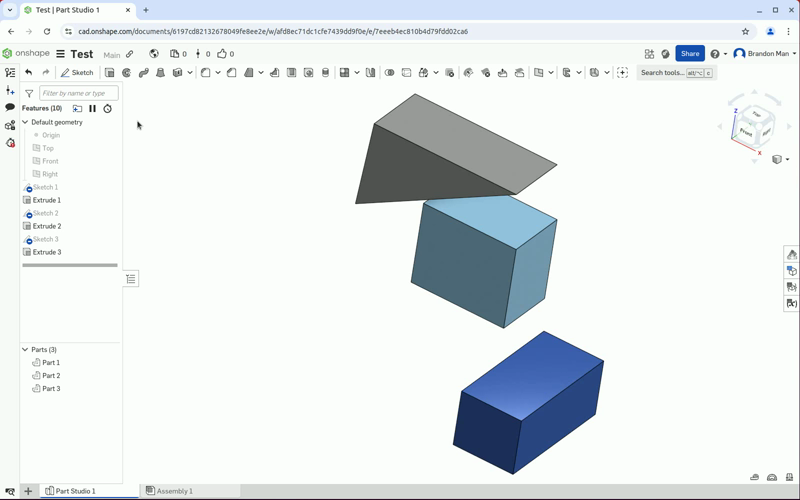
key(down, 2)
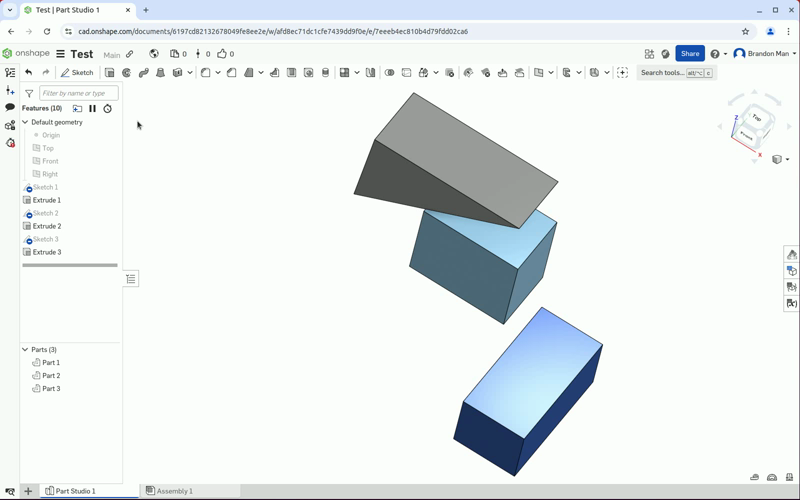
key(up, 2)
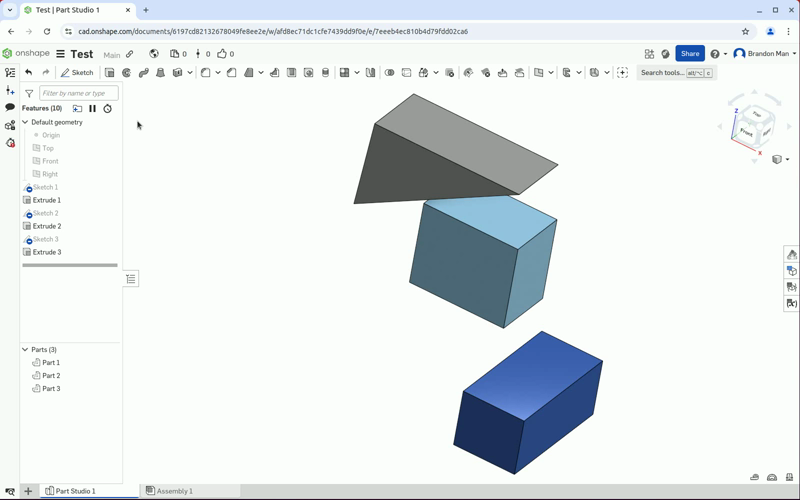
key(left, 2)
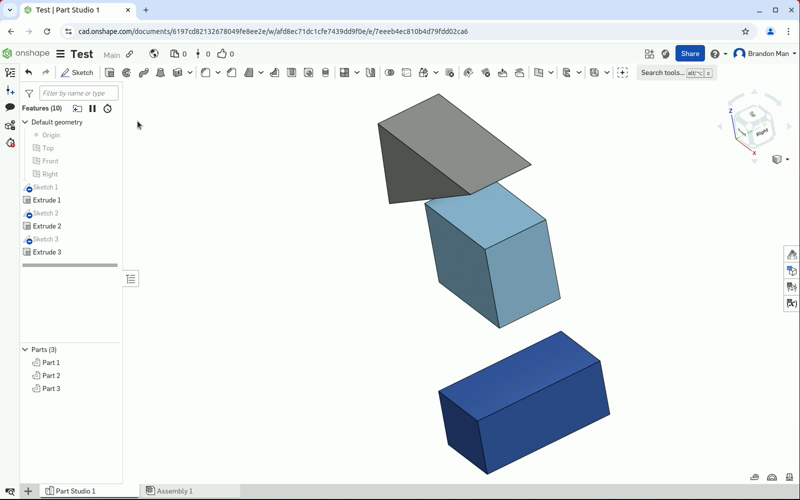
mouse_move(73, 189)
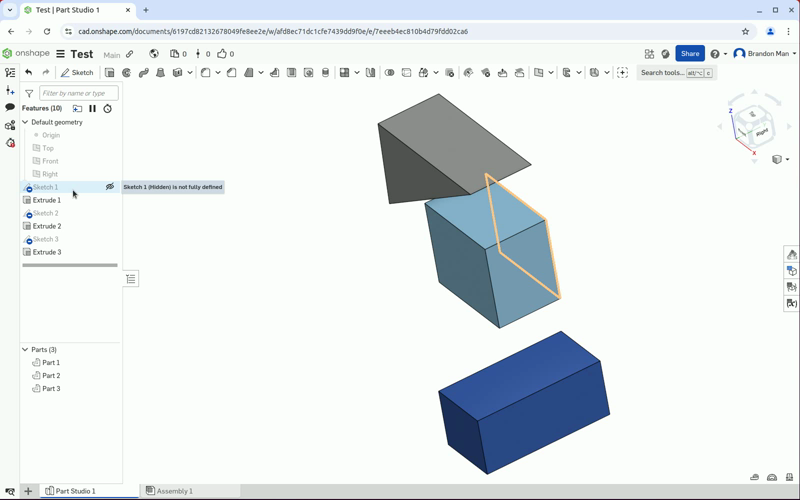
click(73, 189)